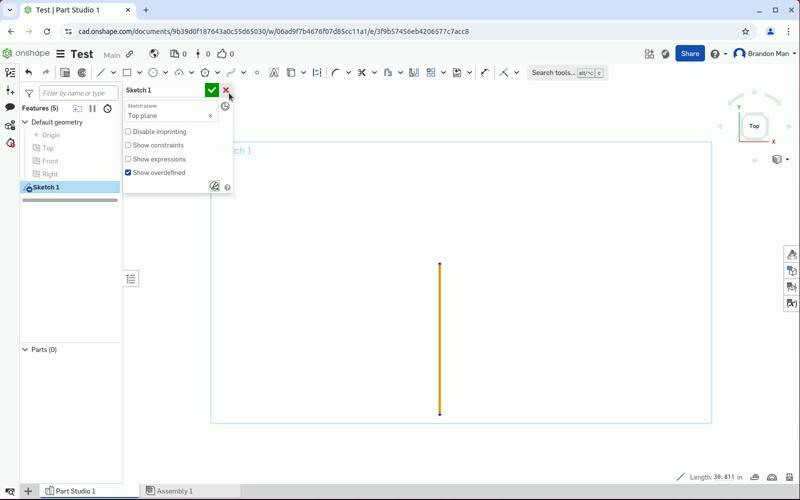
key(shift+h)
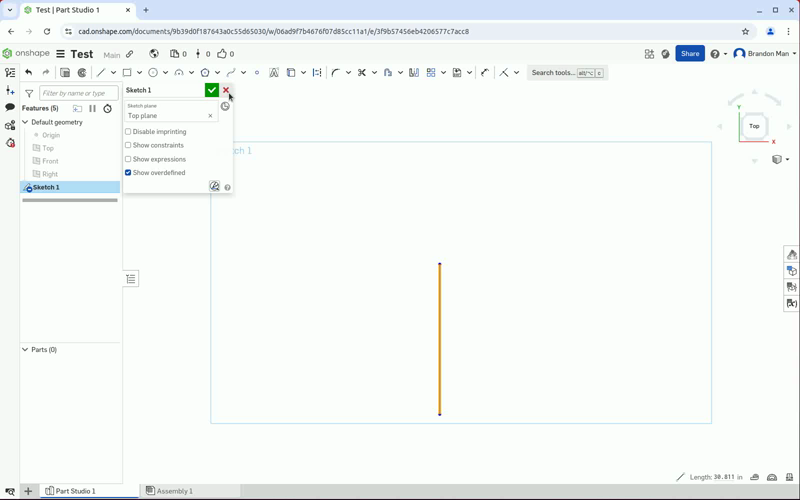
key(shift+s)
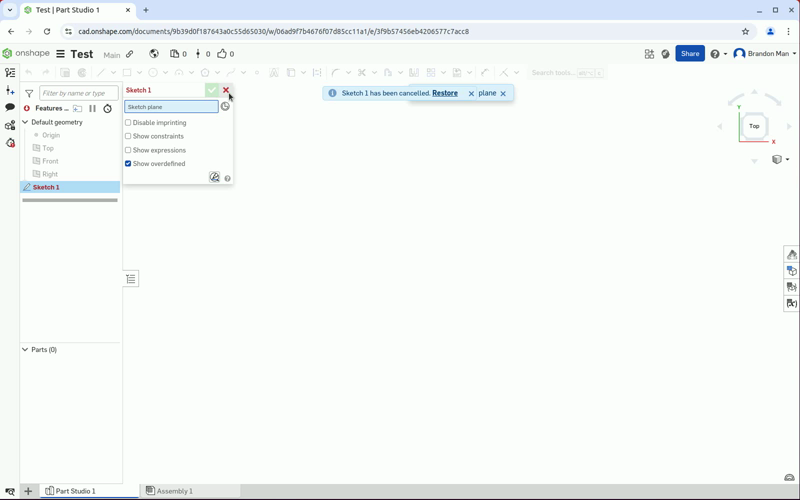
mouse_move(73, 150)
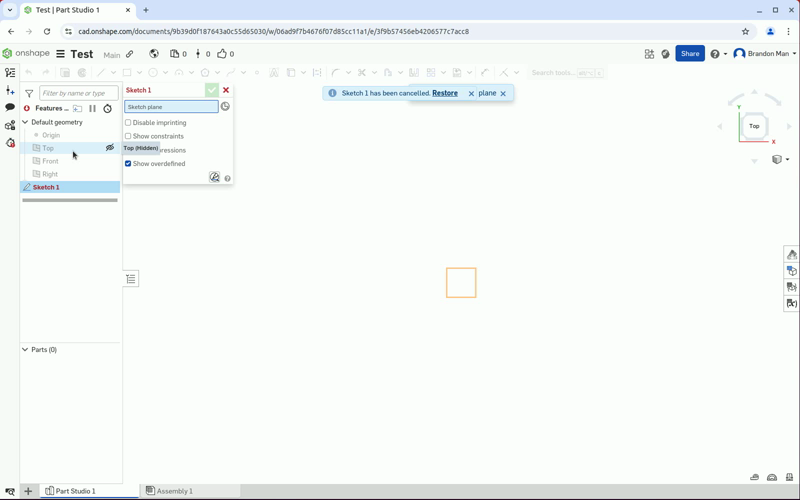
click(73, 150)
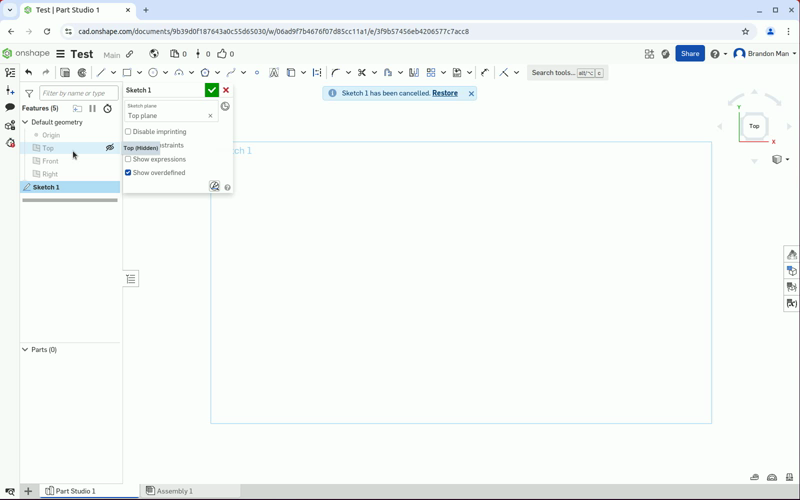
mouse_move(73, 352)
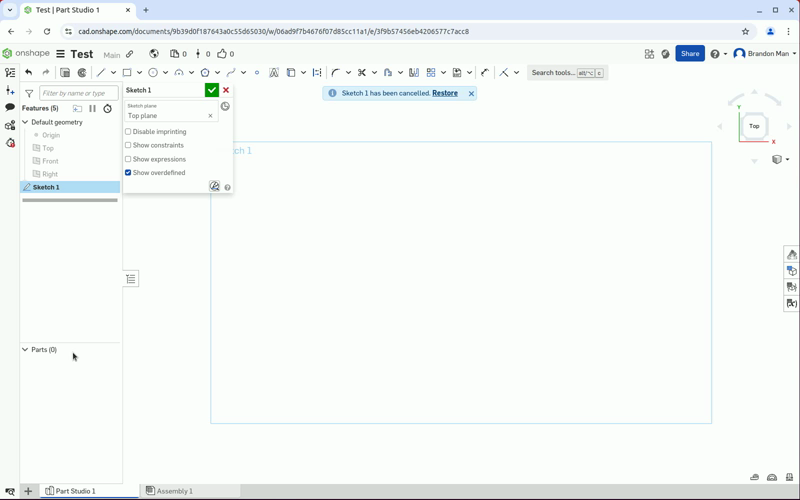
key(y)
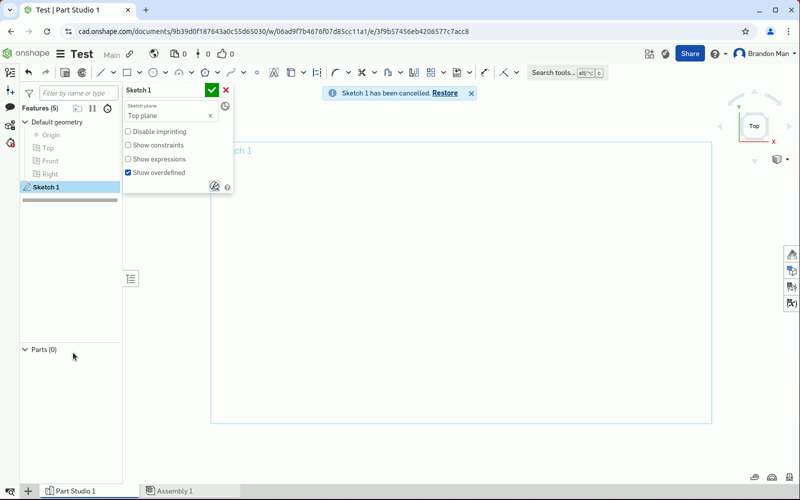
key(c)
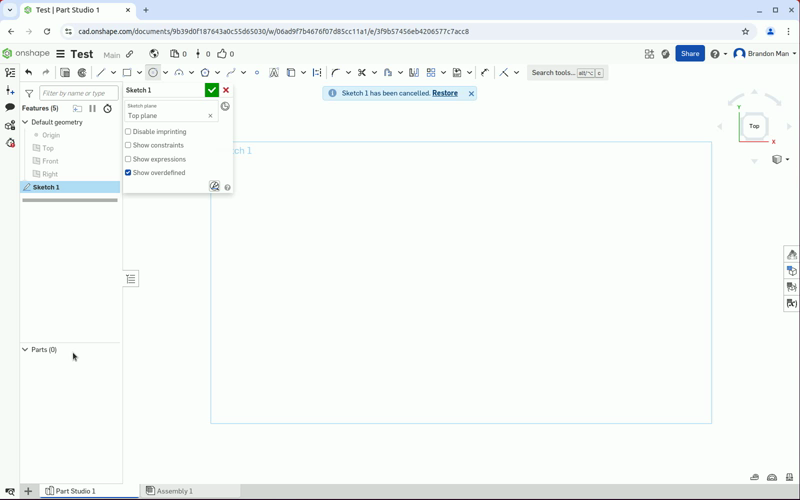
key_down(shift)
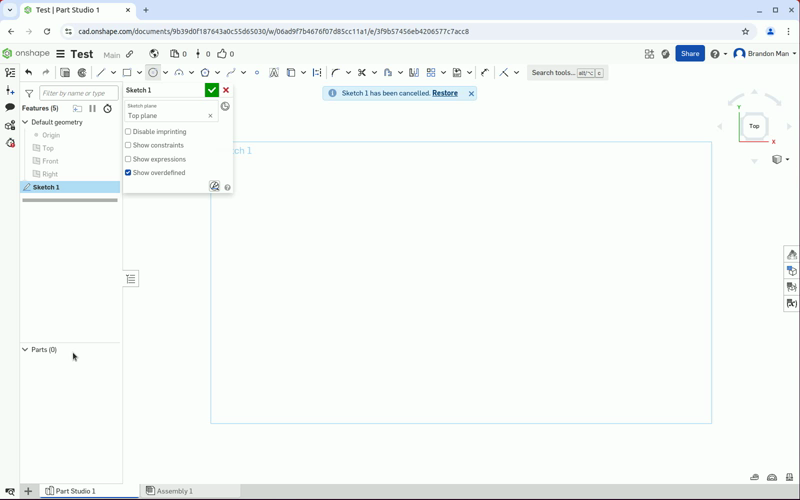
mouse_move(461, 282)
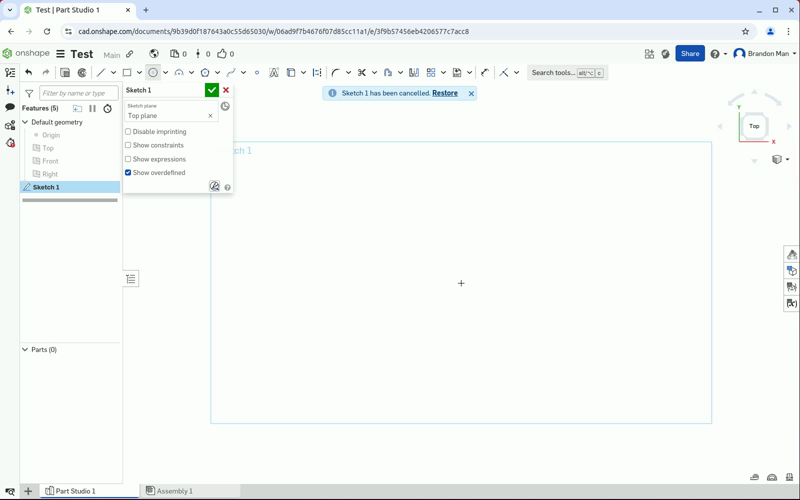
click(461, 282)
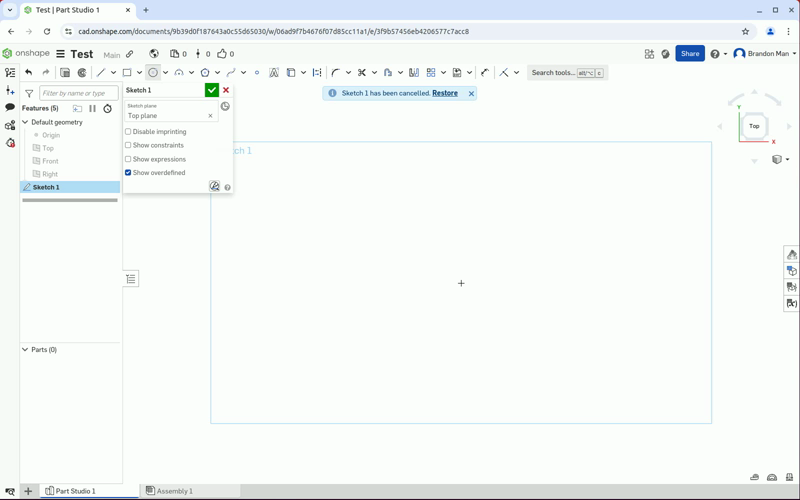
key_up(shift)
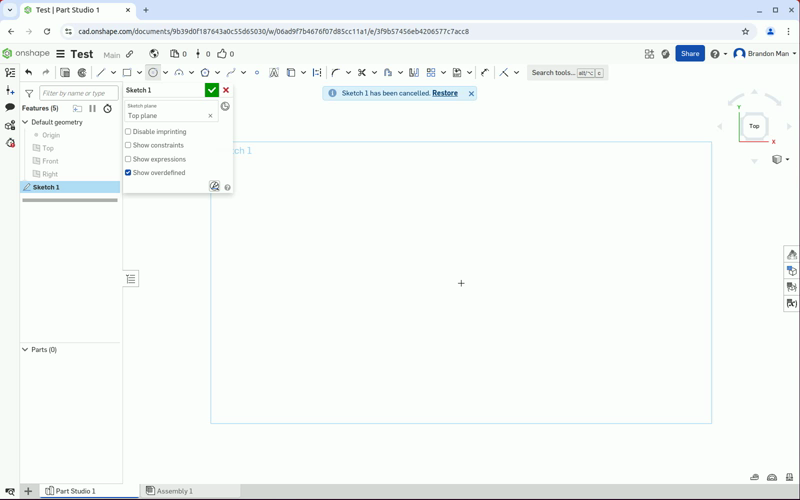
mouse_move(541, 282)
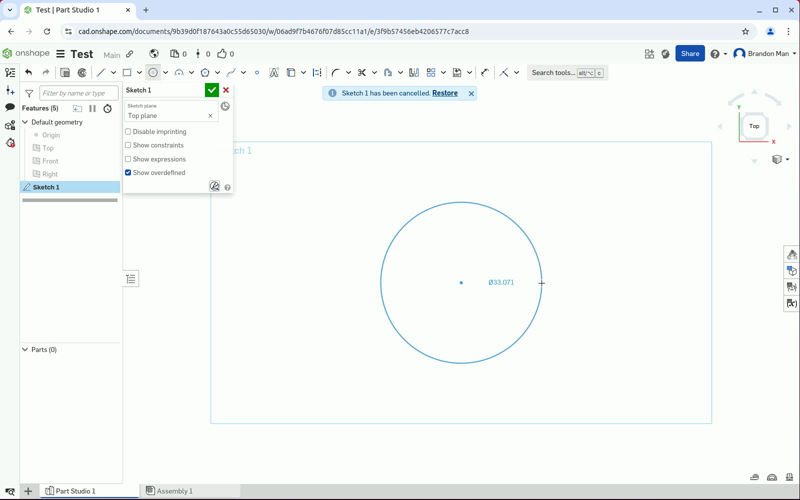
click(541, 282)
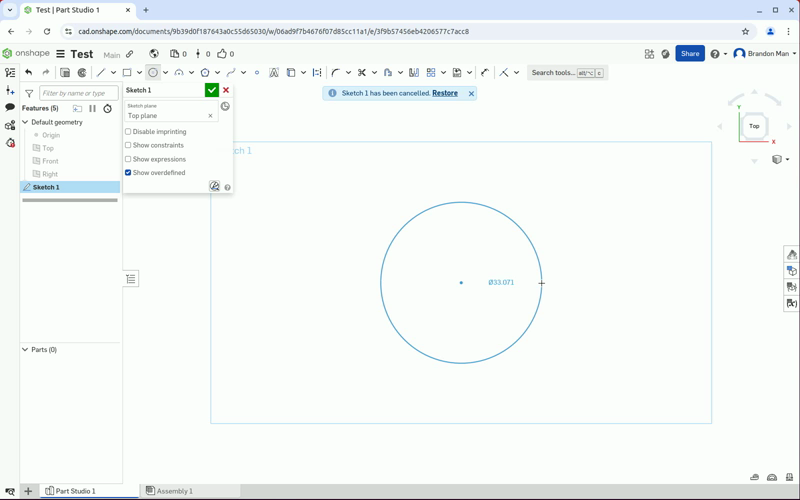
key(esc)
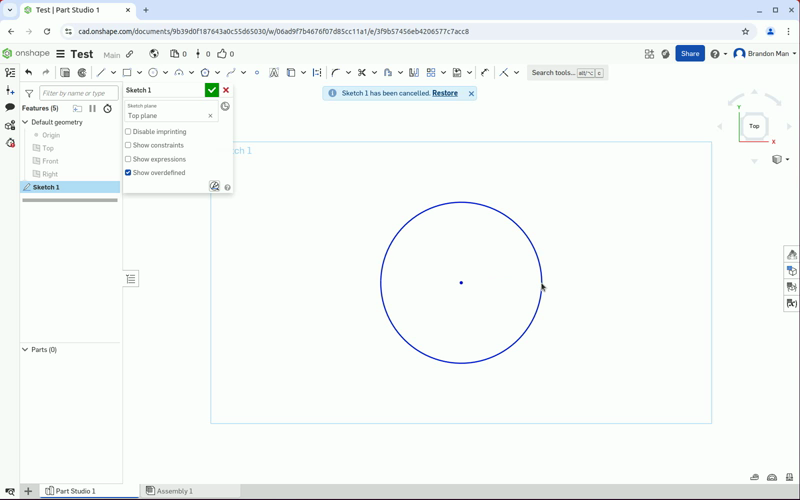
key(c)
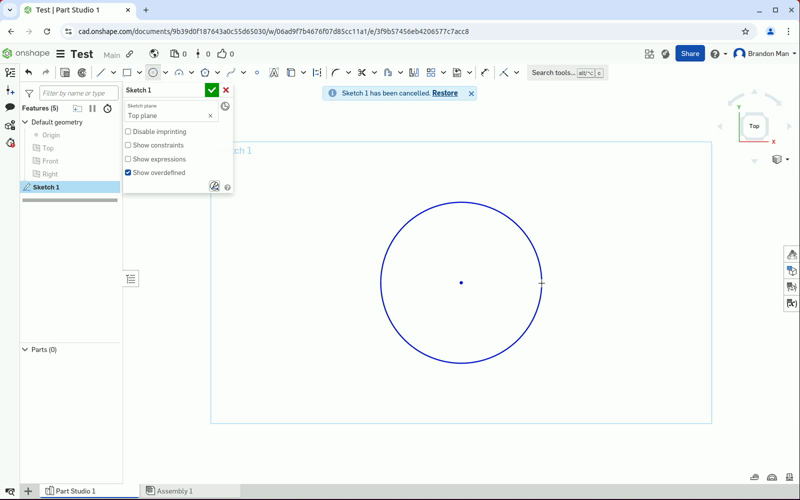
key_down(shift)
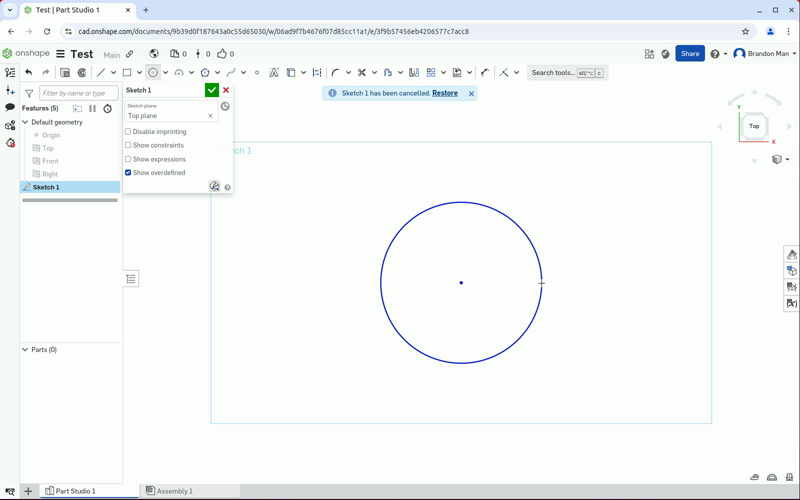
mouse_move(461, 282)
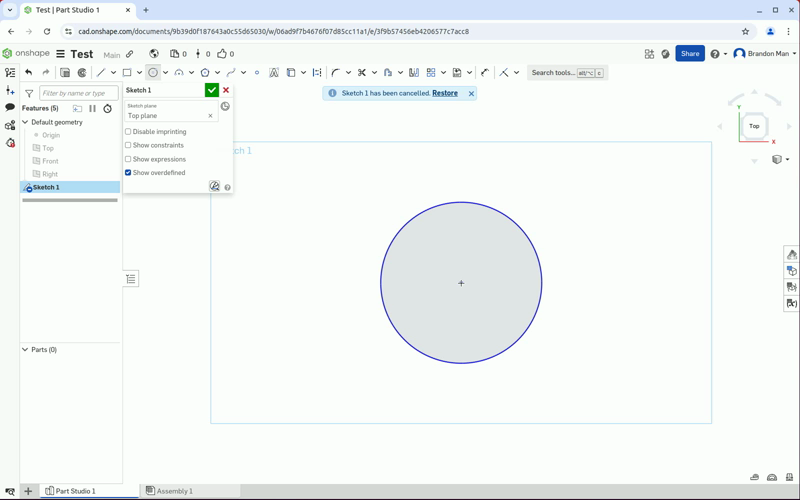
click(461, 282)
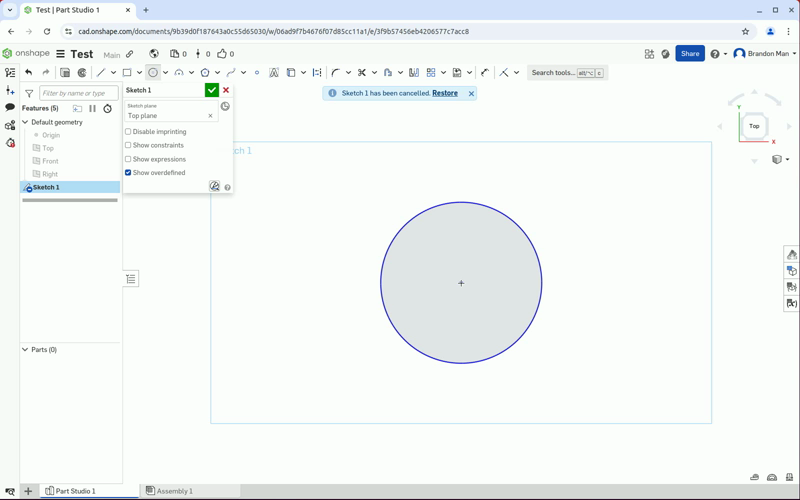
key_up(shift)
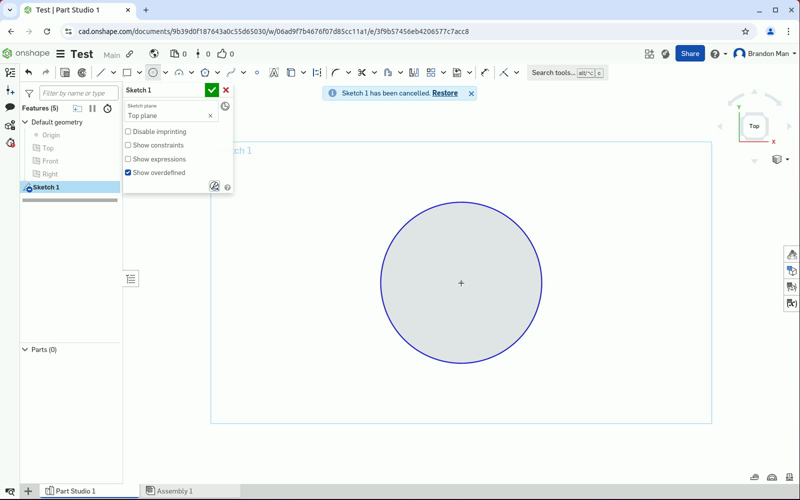
mouse_move(513, 282)
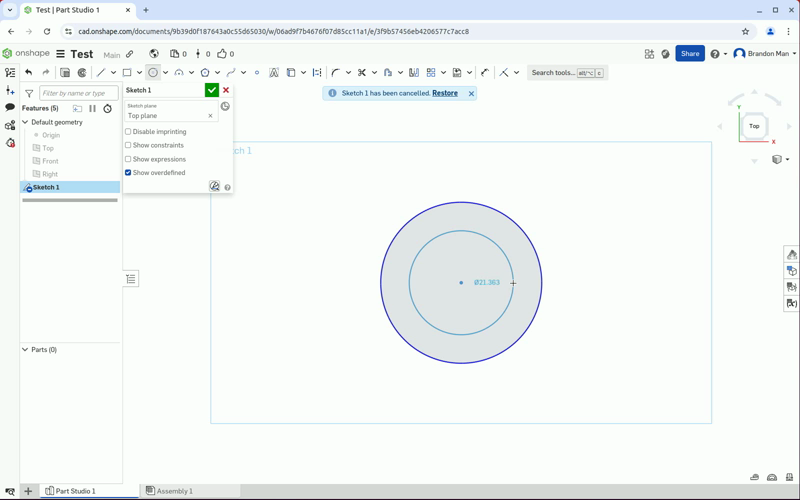
click(513, 282)
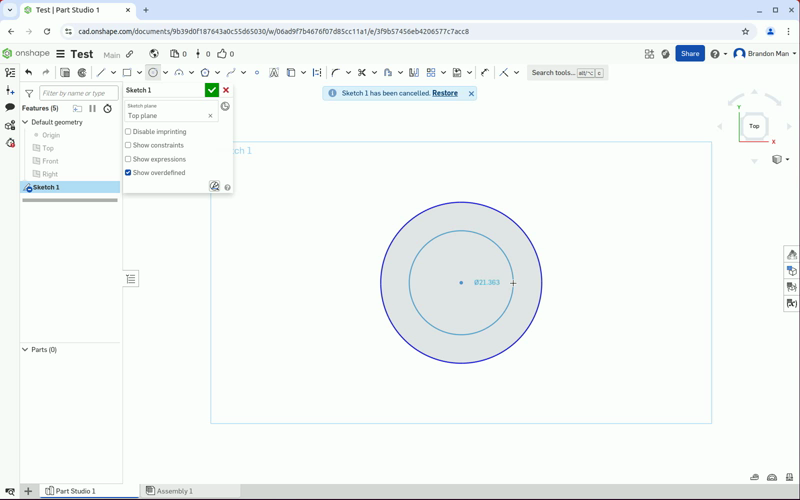
key(esc)
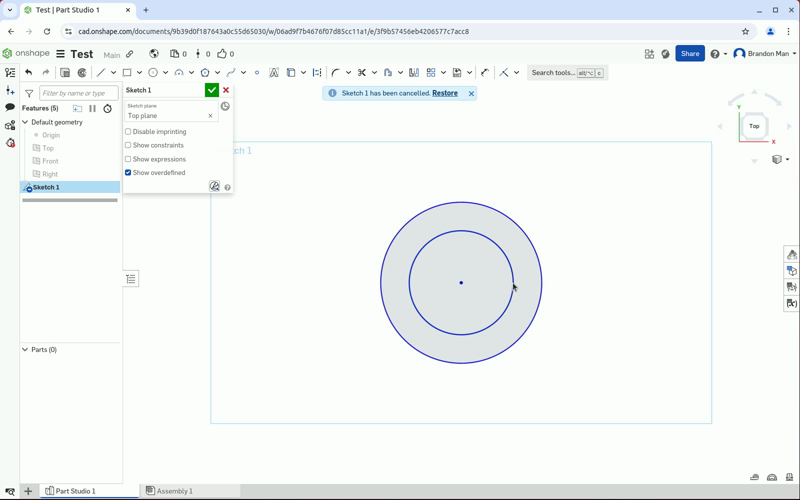
mouse_move(435, 344)
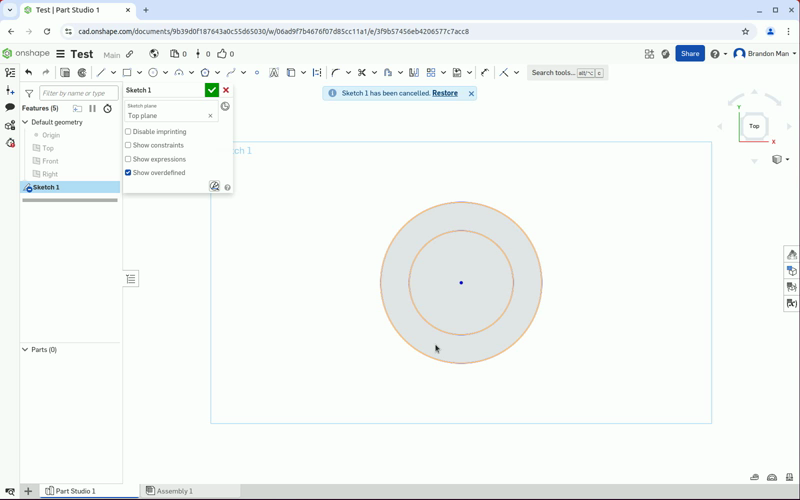
click(435, 344)
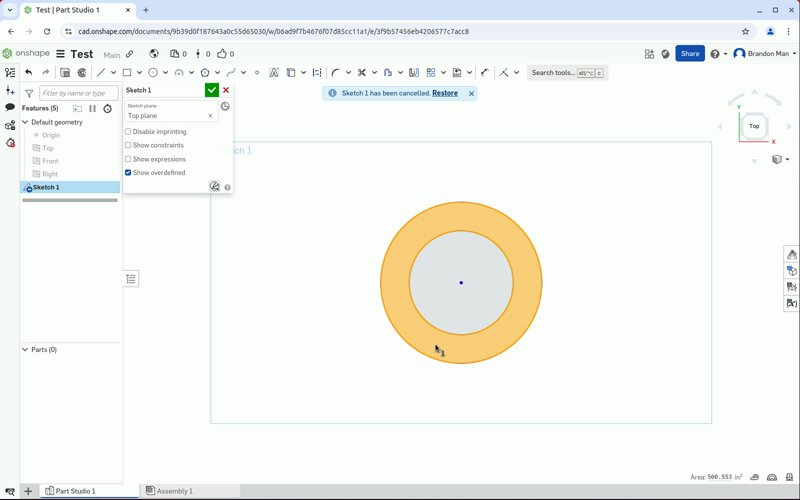
mouse_move(73, 352)
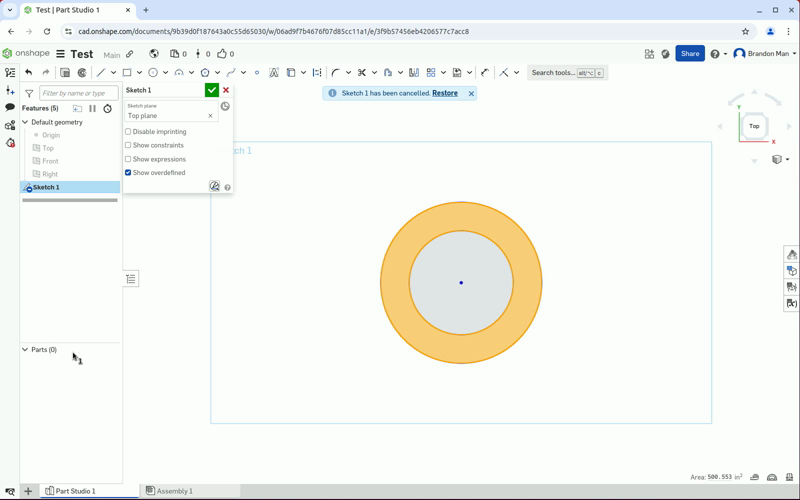
key(shift+y)
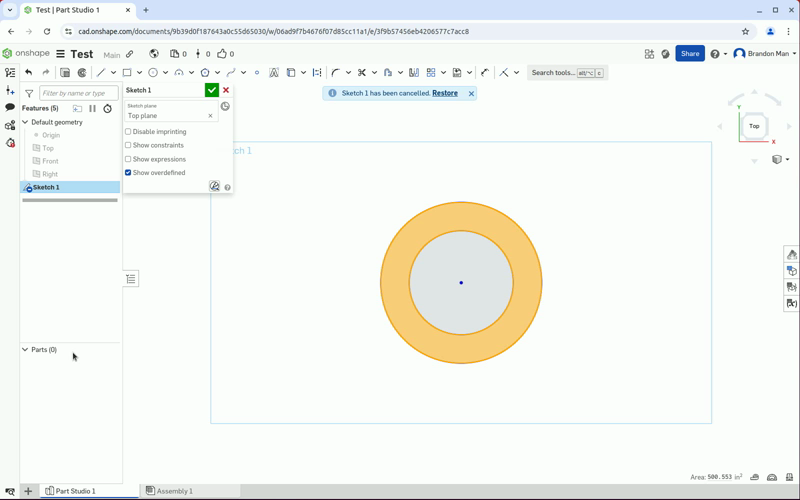
key(shift+e)
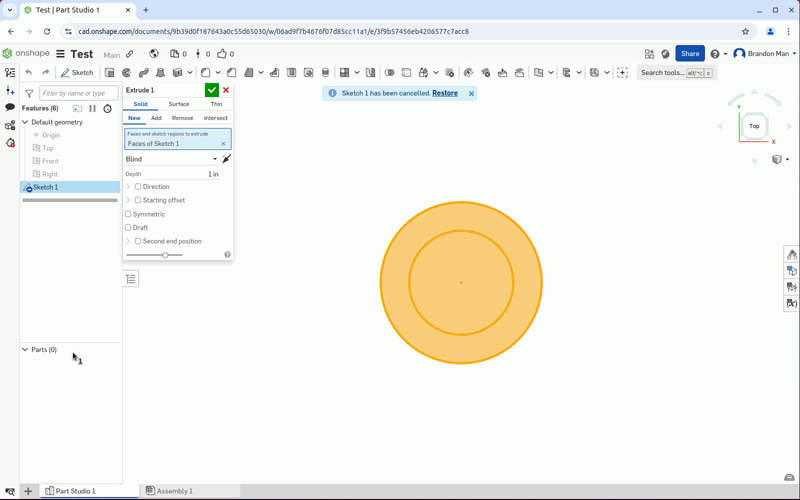
mouse_move(143, 106)
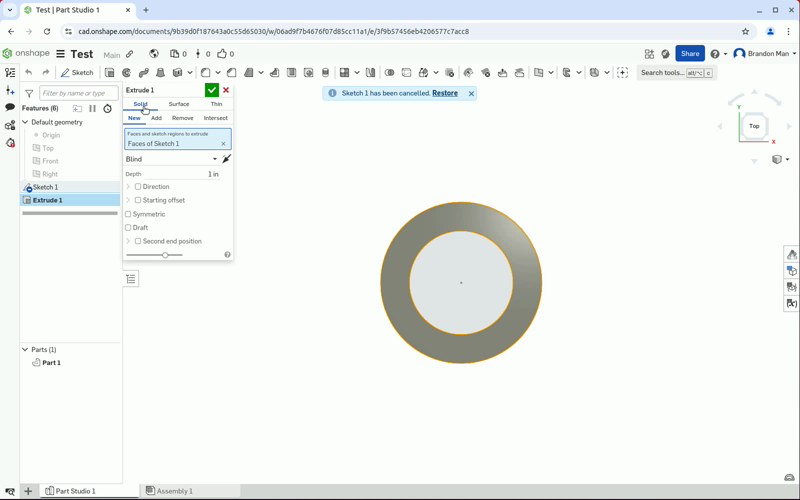
click(143, 106)
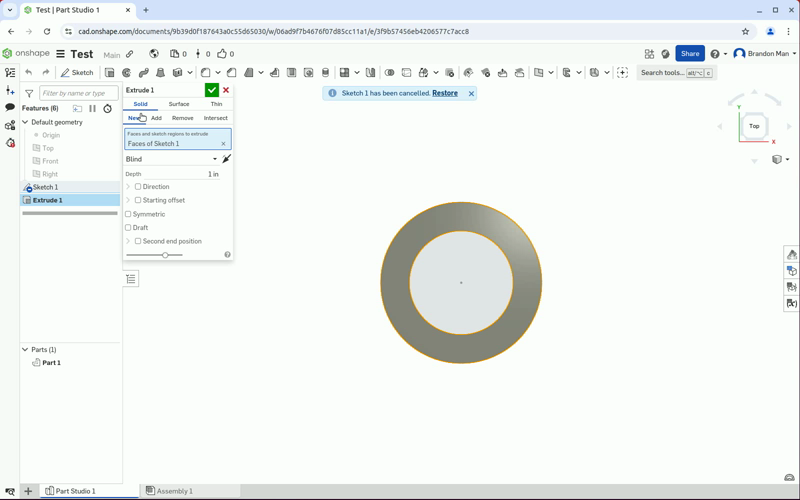
mouse_move(137, 120)
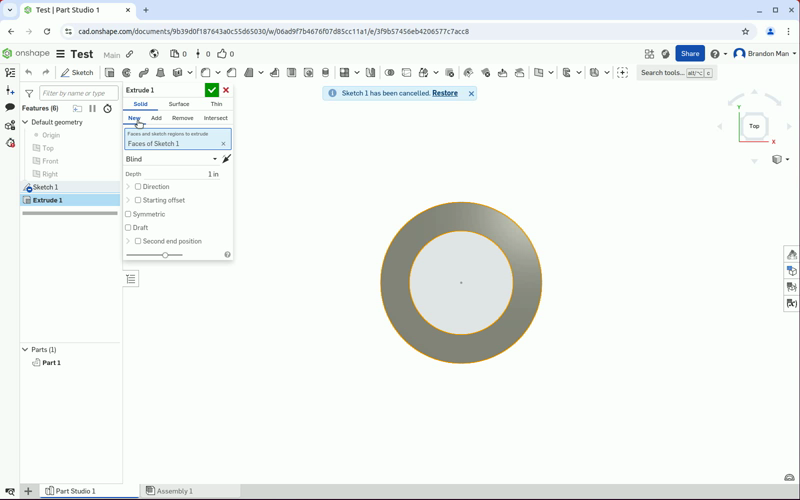
click(137, 120)
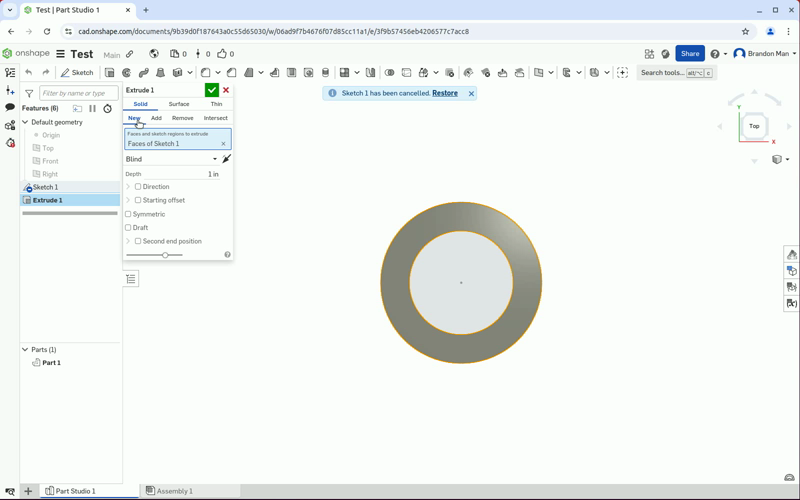
key(tab, 4)
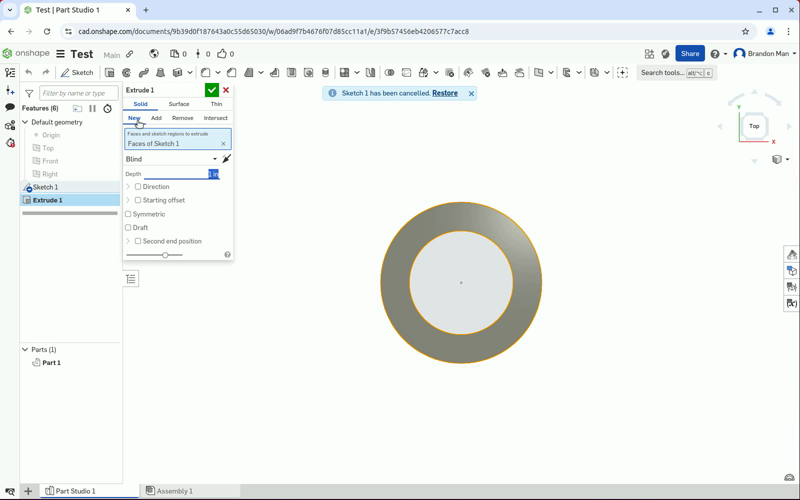
text(7.703)
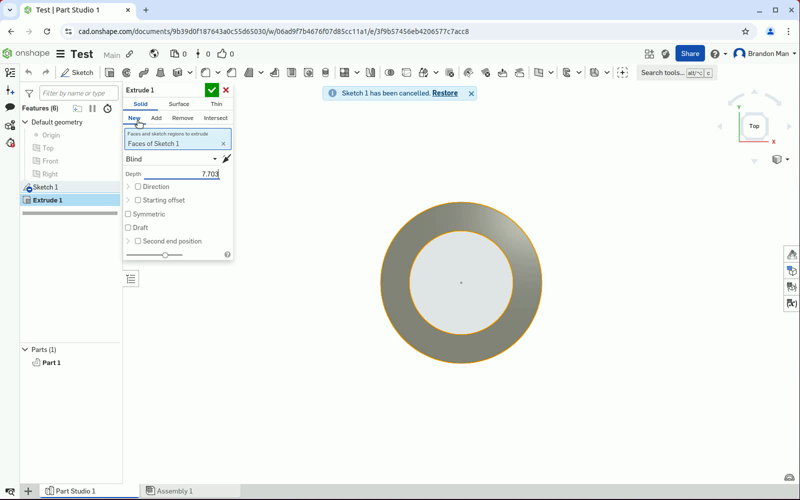
key(enter)
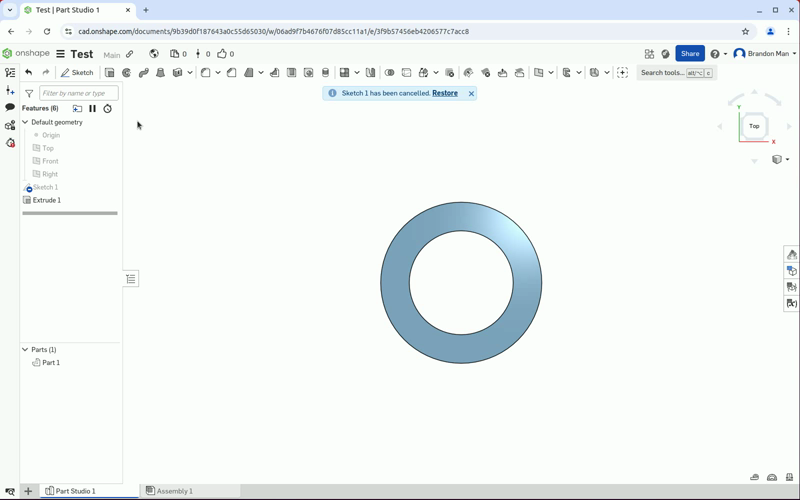
key(shift+h)
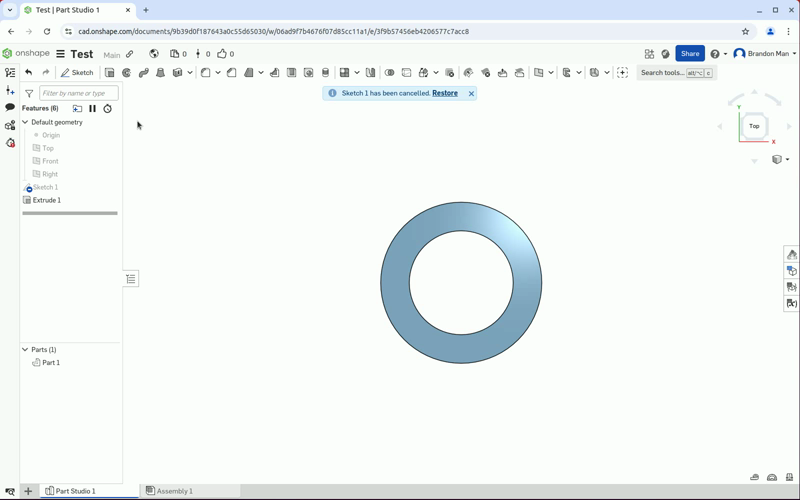
key(shift+h)
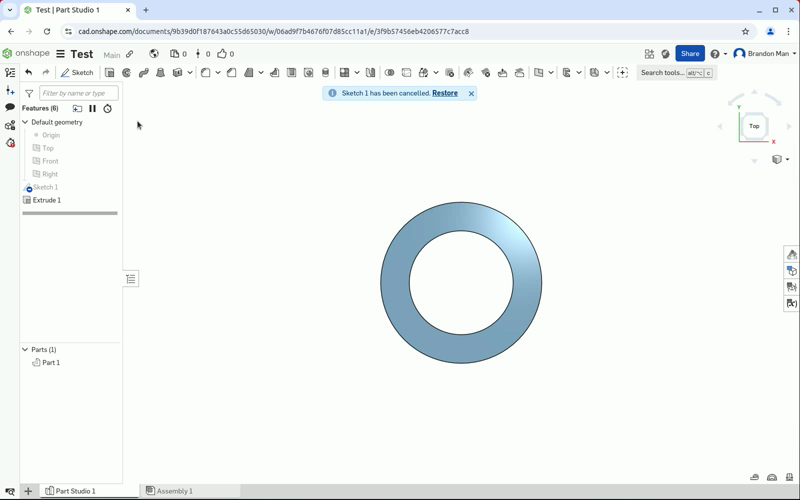
mouse_move(73, 189)
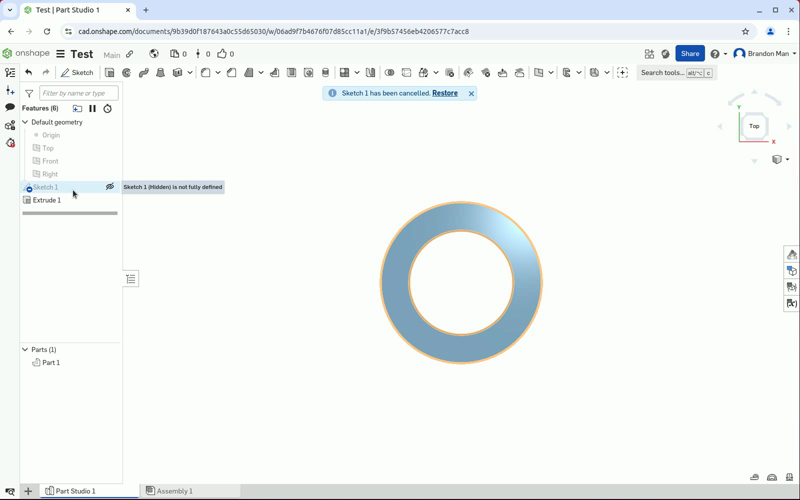
click(73, 189)
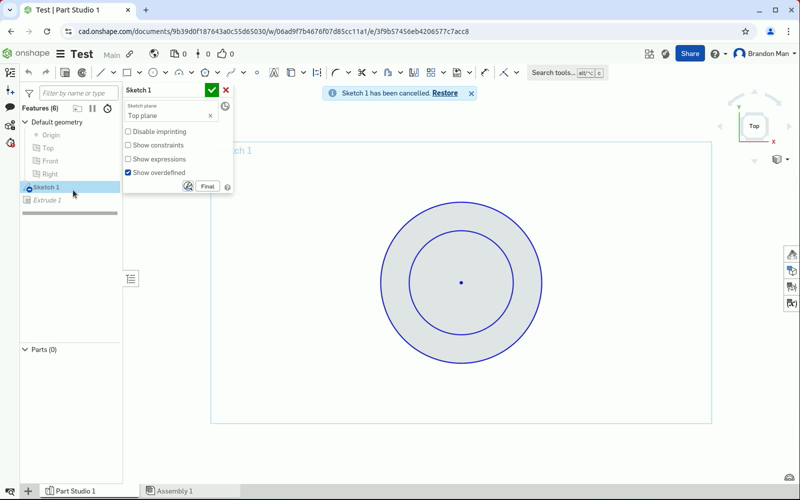
mouse_move(229, 92)
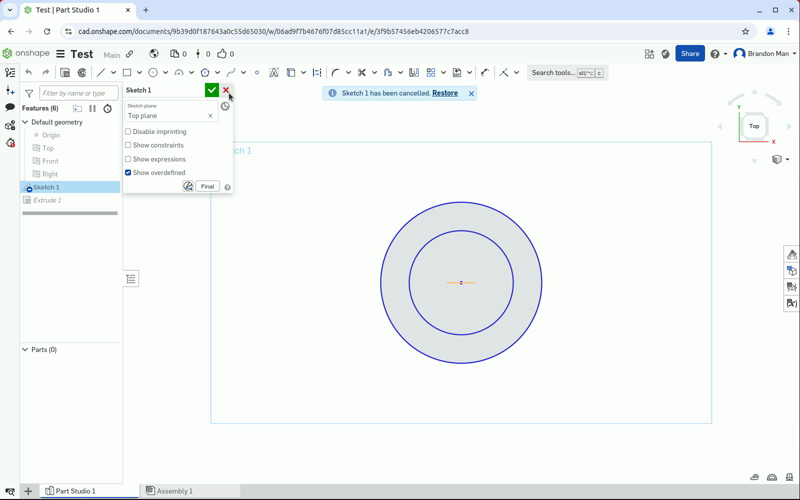
click(229, 92)
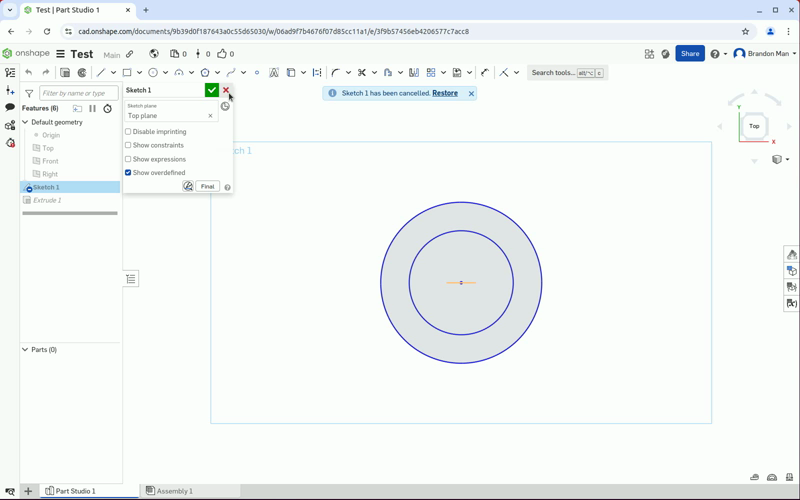
key(shift+s)
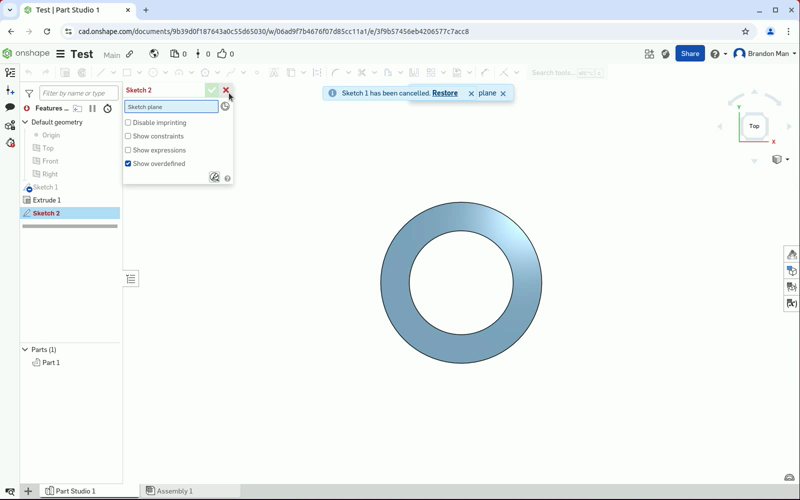
mouse_move(73, 150)
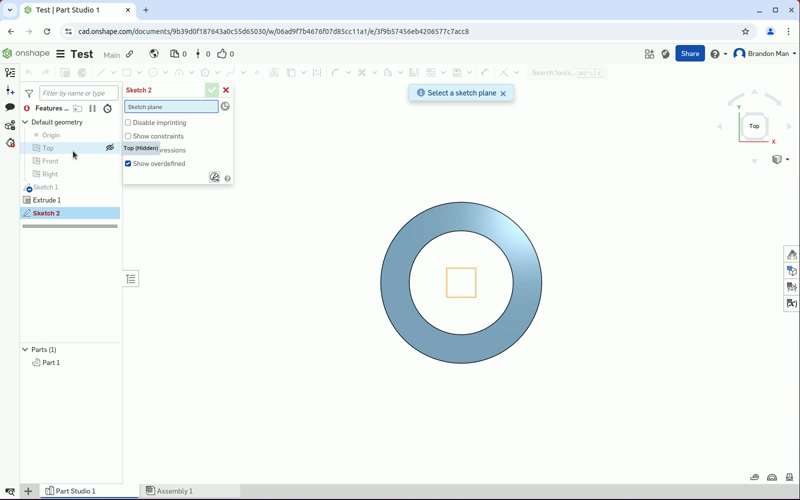
click(73, 150)
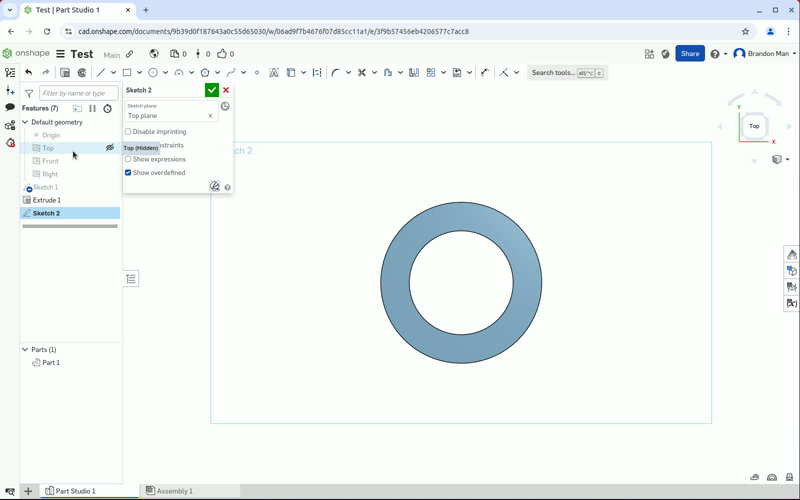
mouse_move(73, 352)
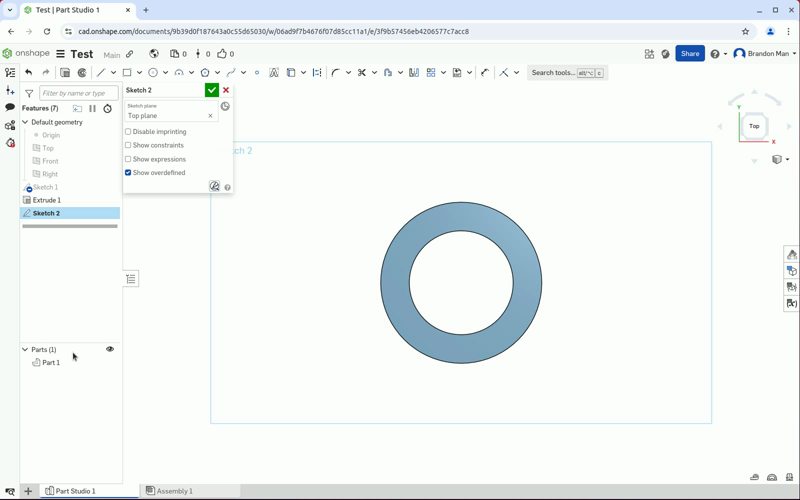
key(y)
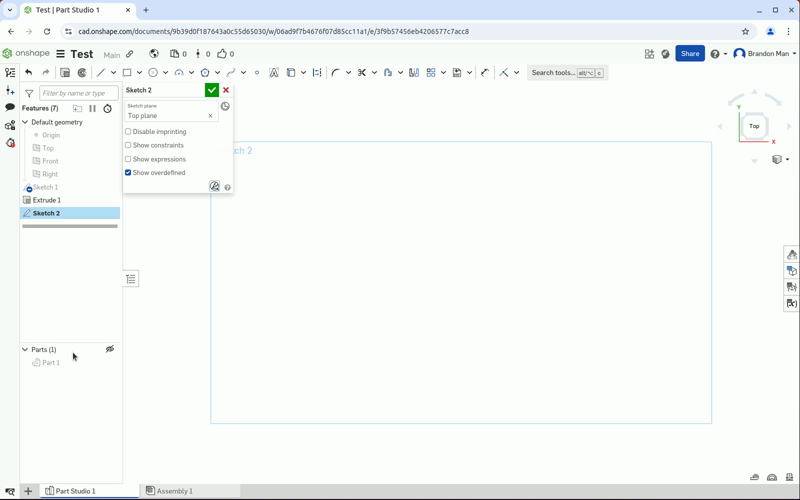
key(c)
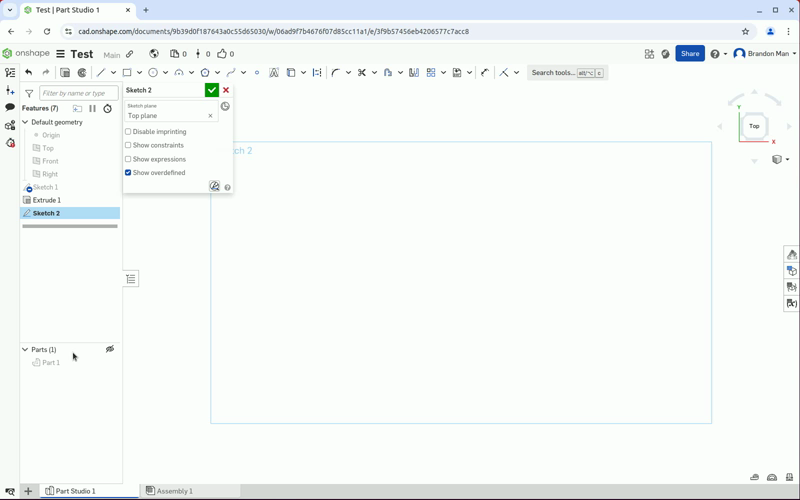
key_down(shift)
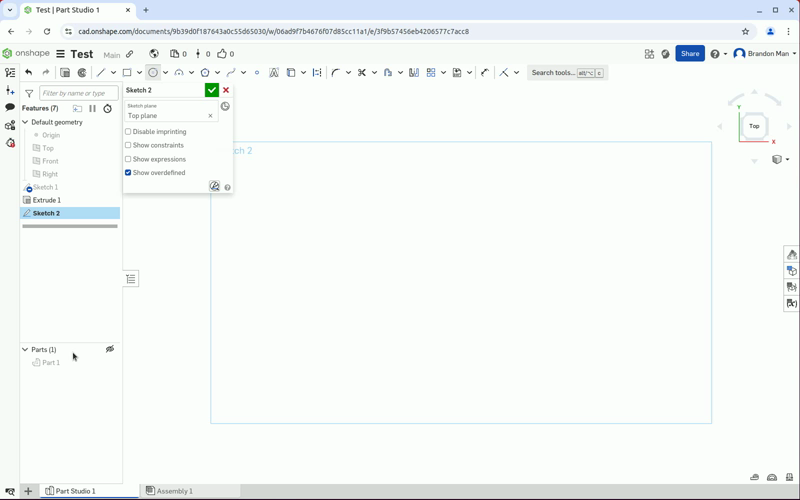
mouse_move(461, 282)
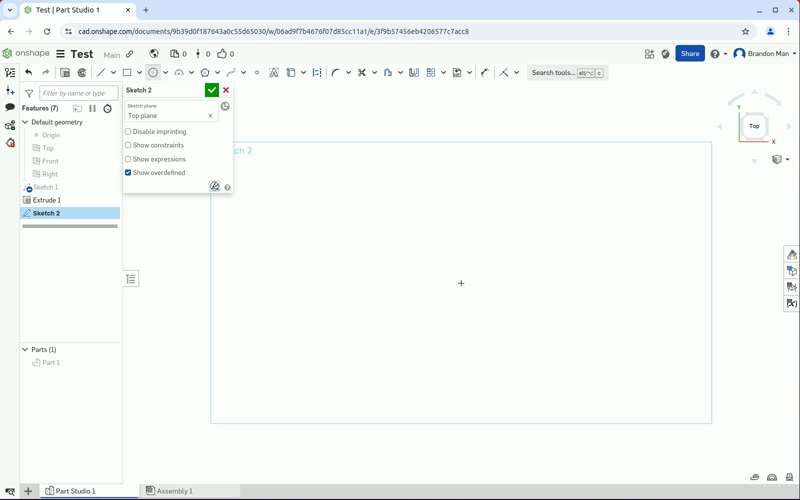
click(461, 282)
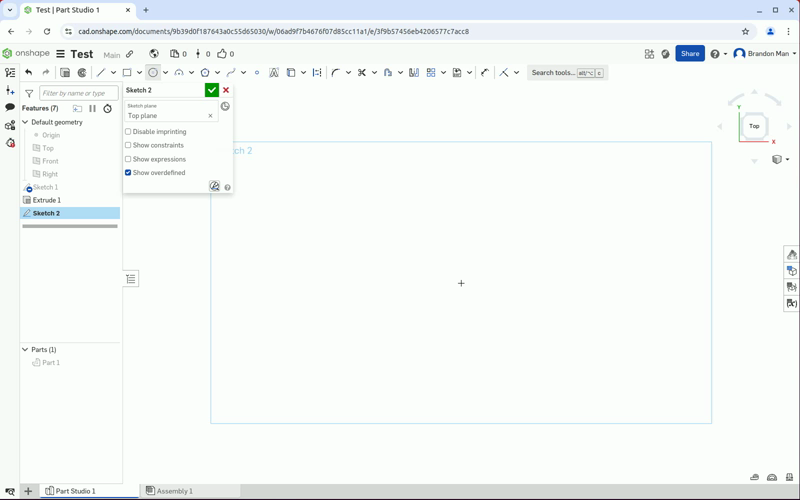
key_up(shift)
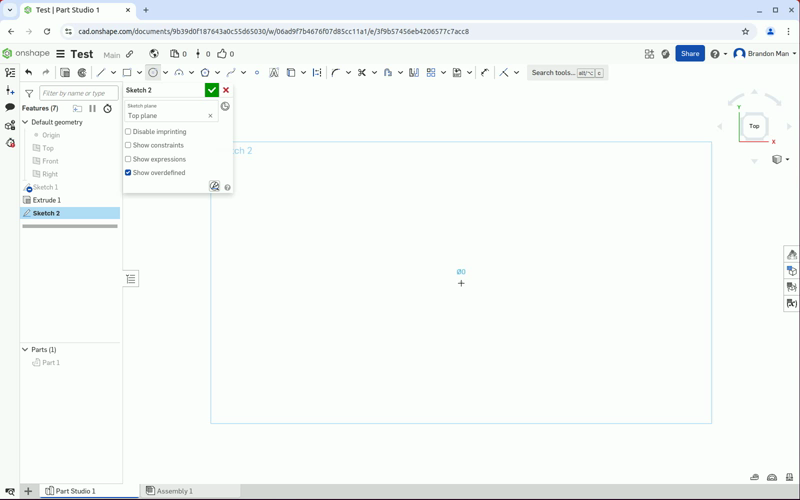
mouse_move(574, 282)
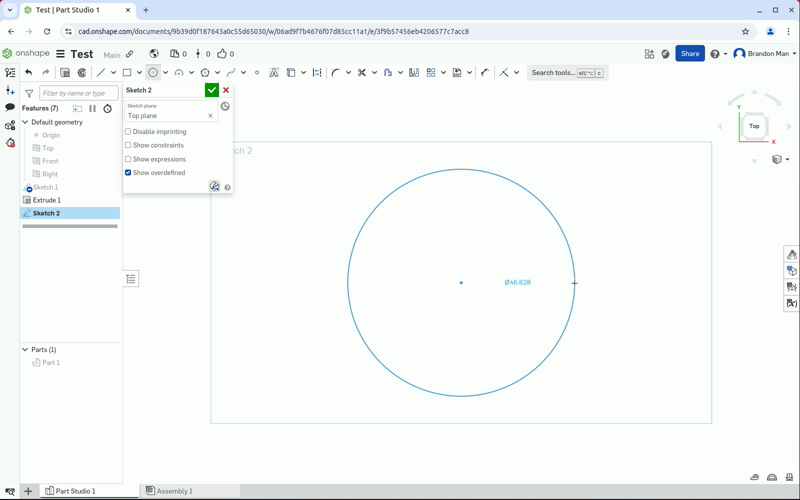
click(574, 282)
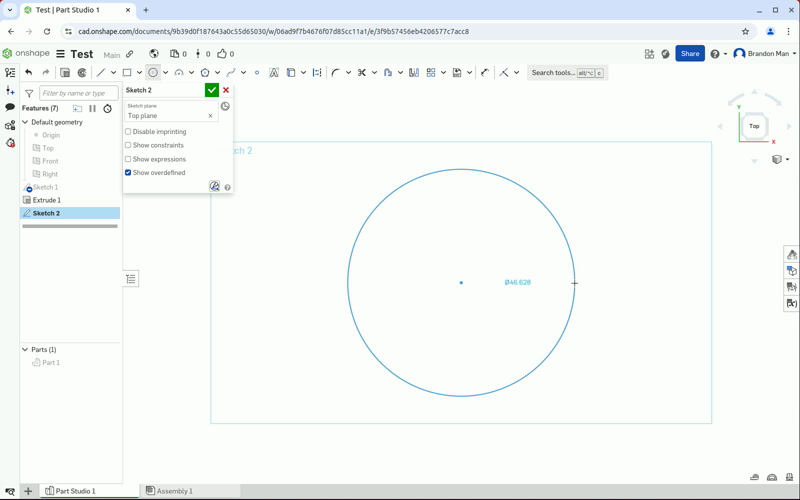
key(esc)
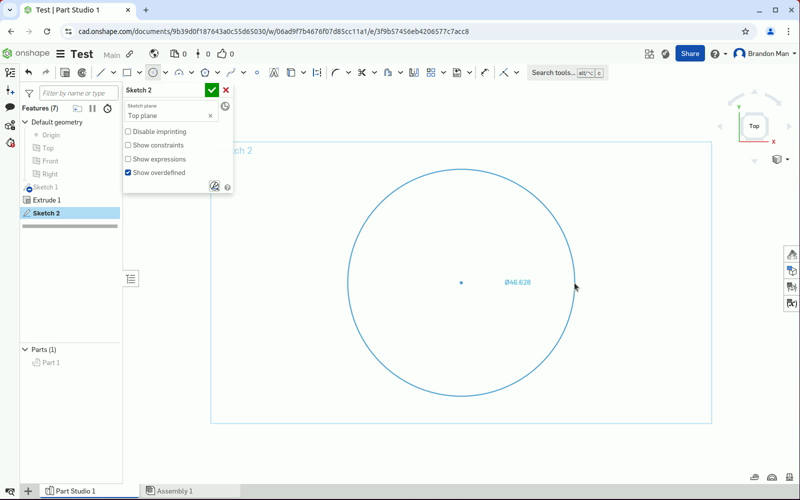
key(c)
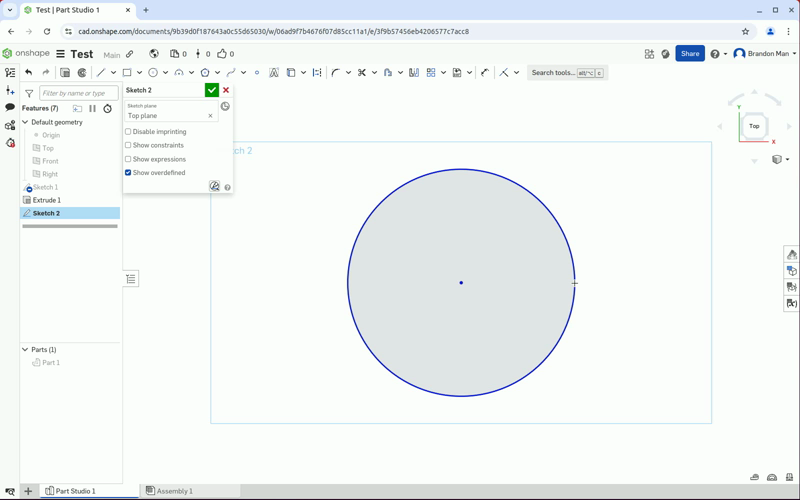
key_down(shift)
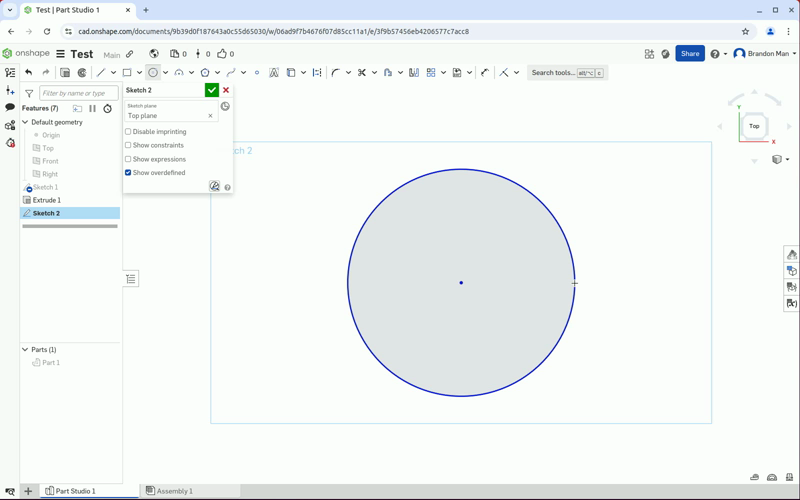
mouse_move(461, 282)
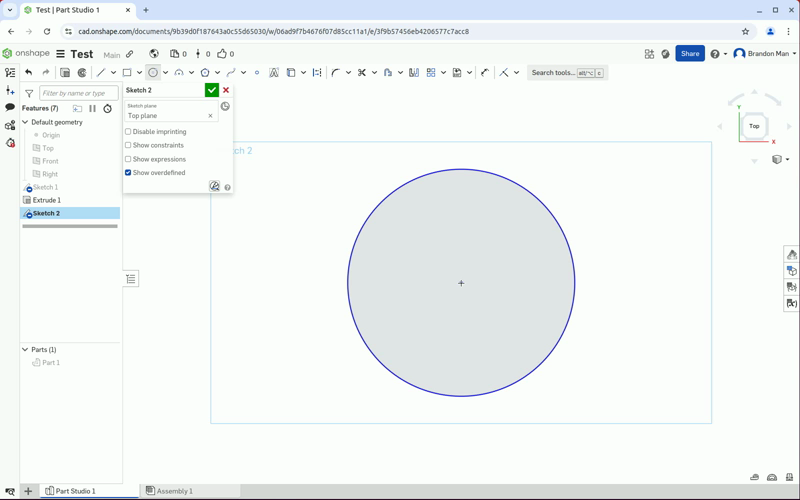
click(461, 282)
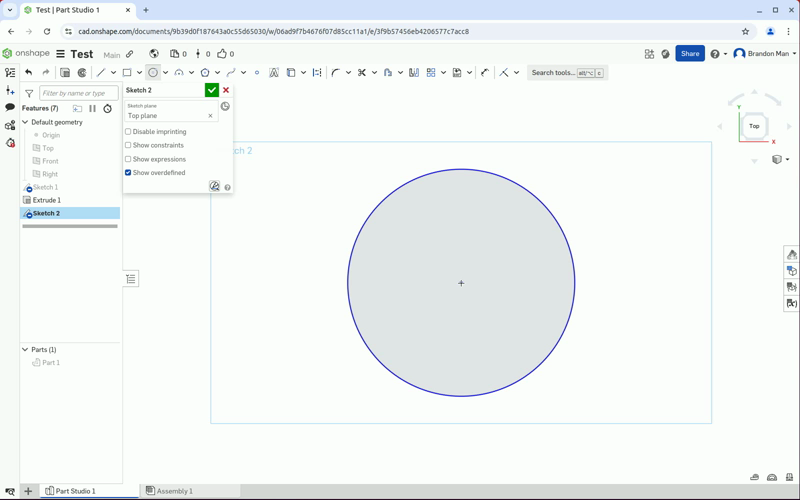
key_up(shift)
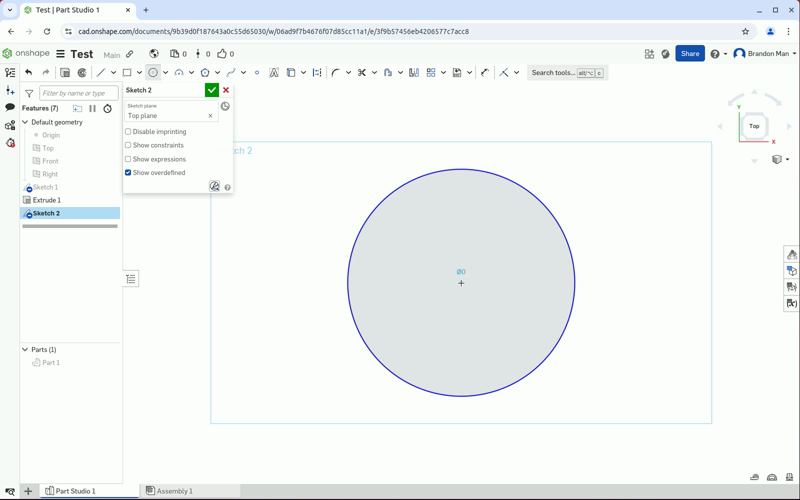
mouse_move(541, 282)
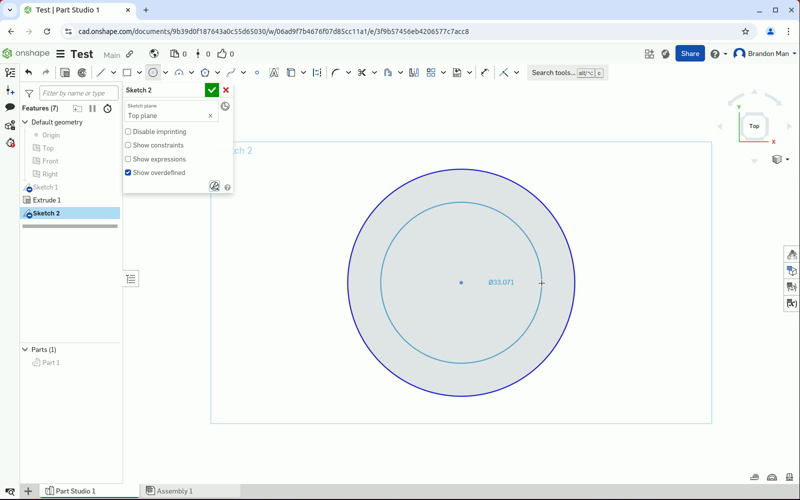
click(541, 282)
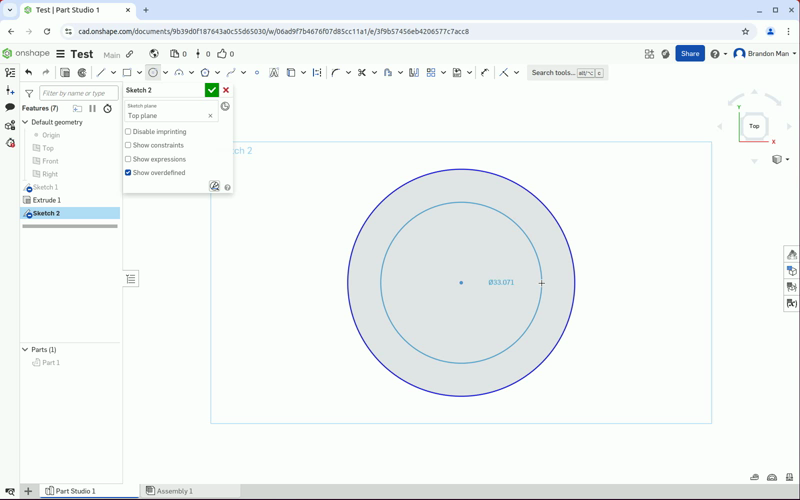
key(esc)
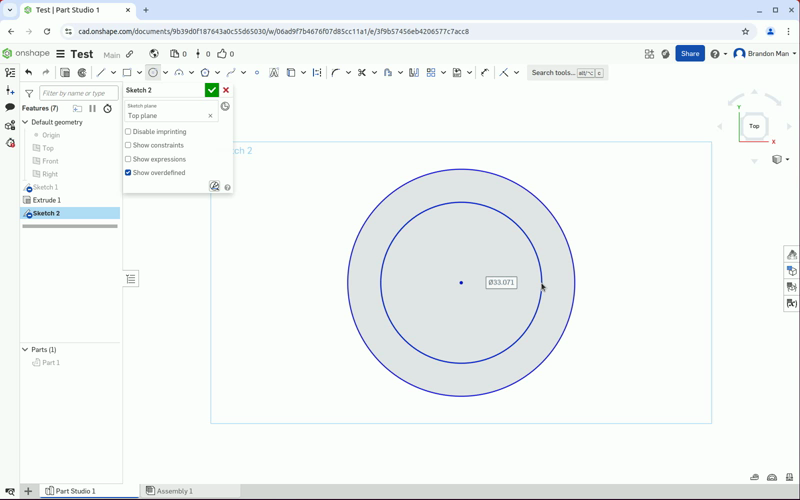
mouse_move(484, 379)
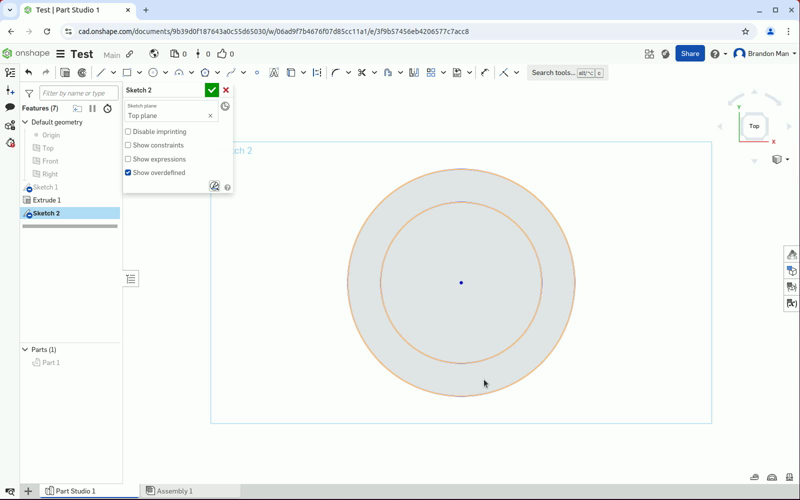
click(484, 379)
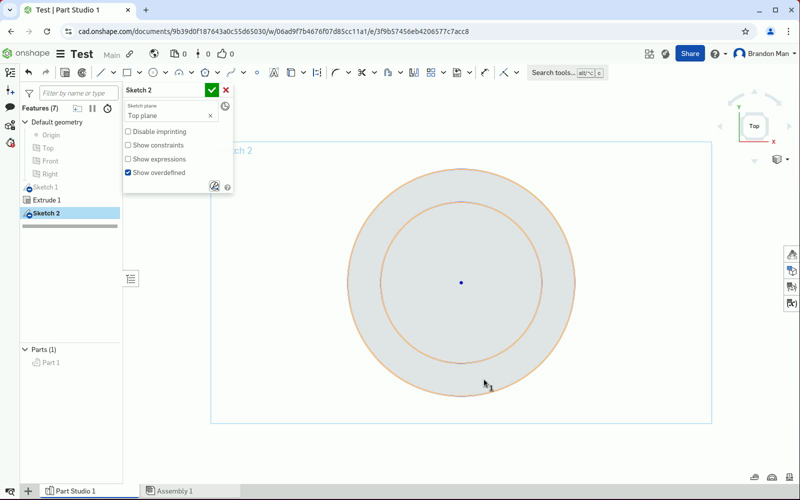
mouse_move(73, 352)
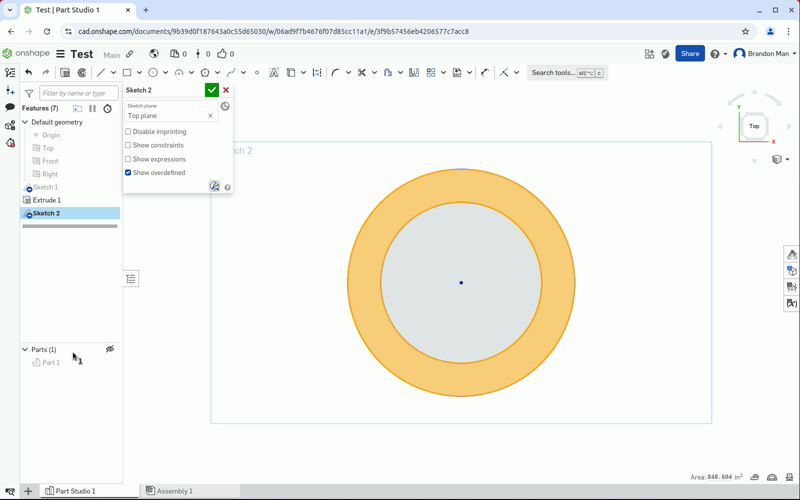
key(shift+y)
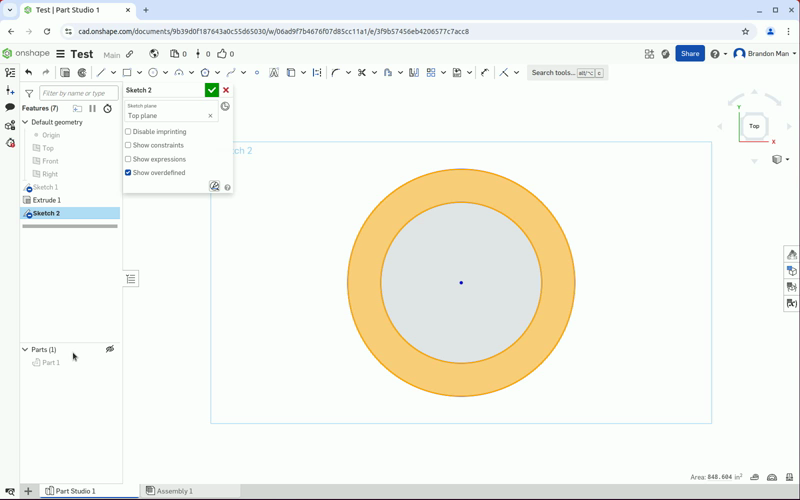
key(shift+e)
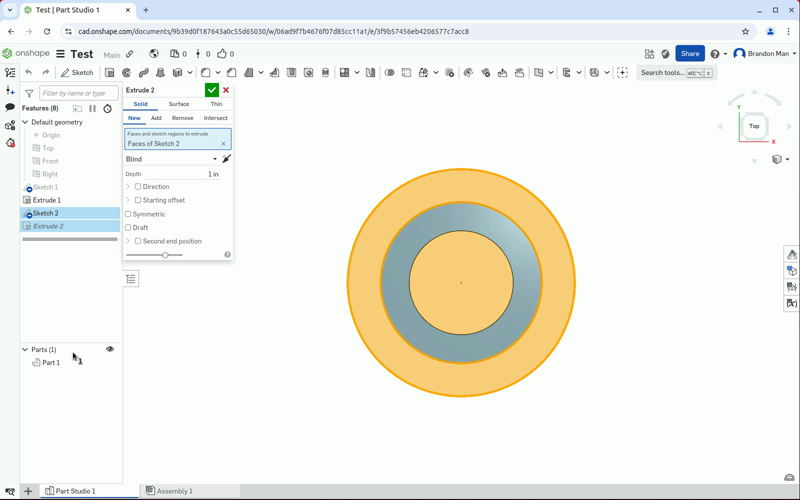
mouse_move(143, 106)
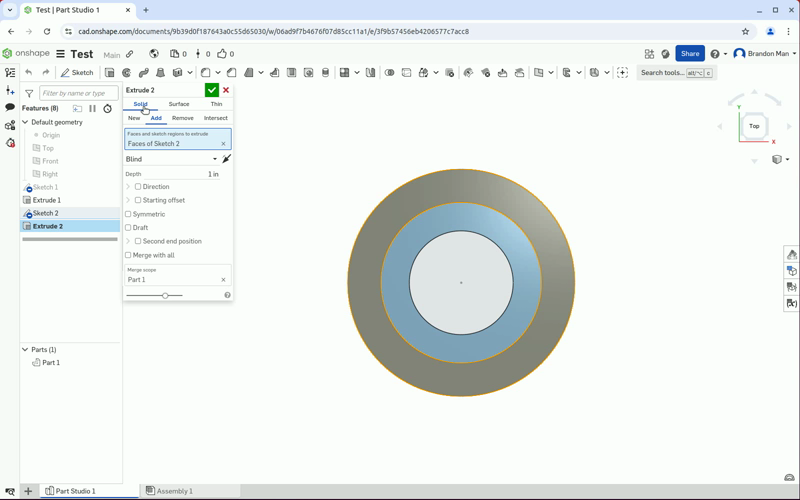
click(143, 106)
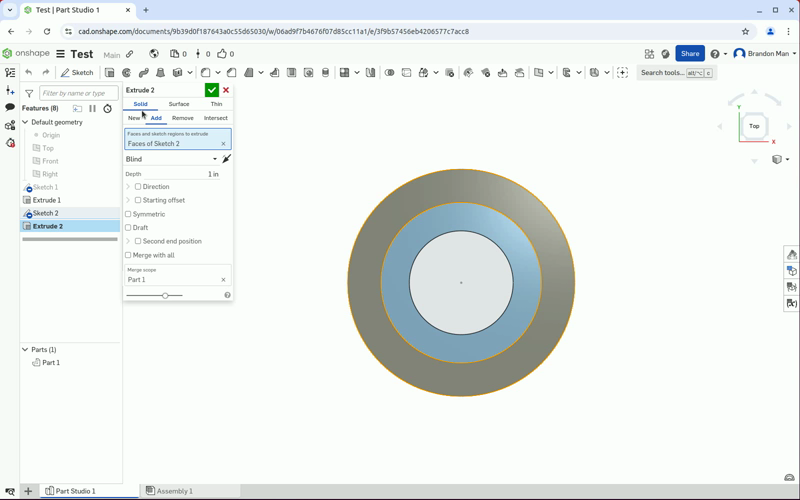
mouse_move(137, 120)
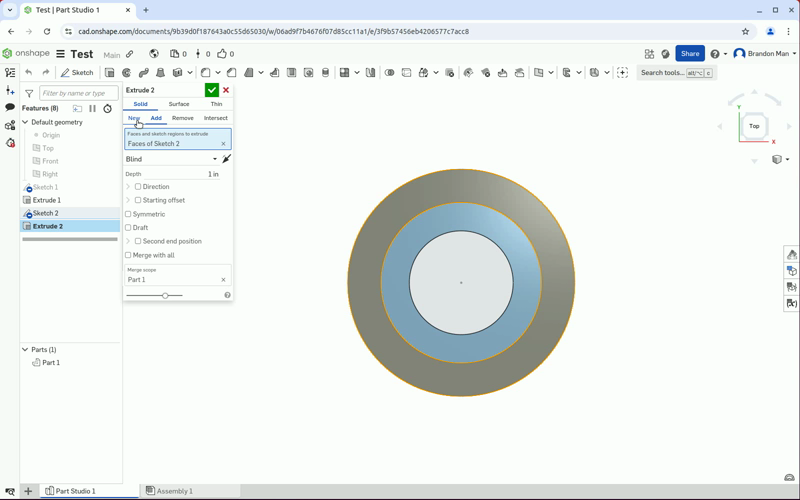
click(137, 120)
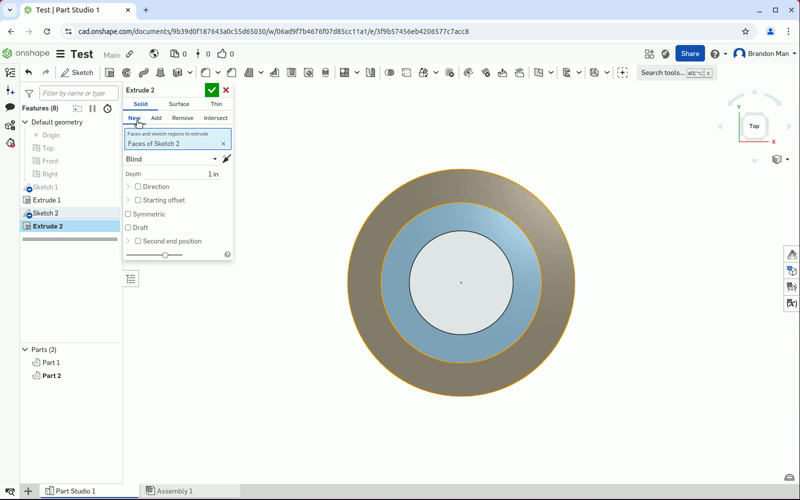
key(tab, 4)
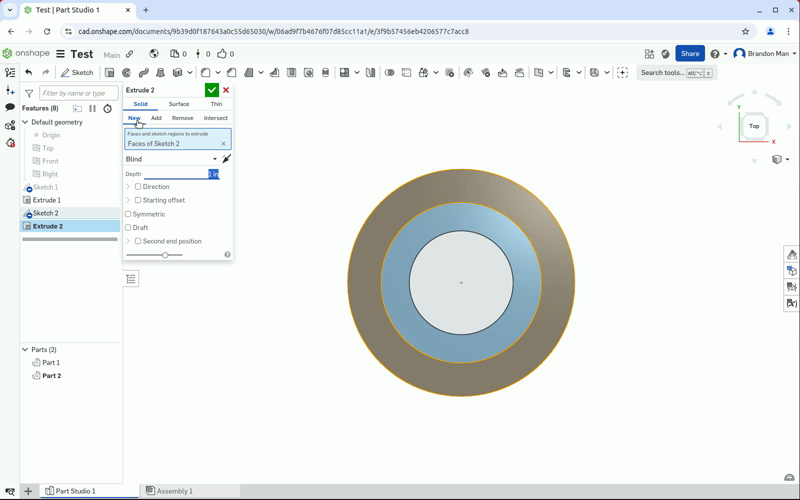
text(7.703)
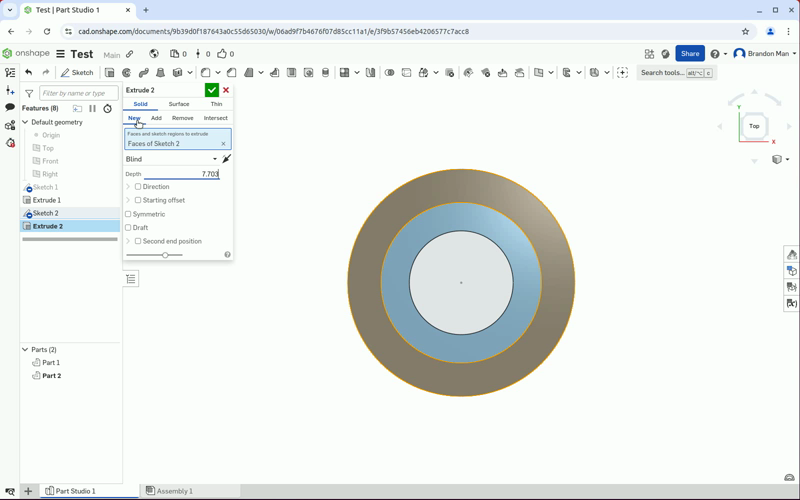
key(enter)
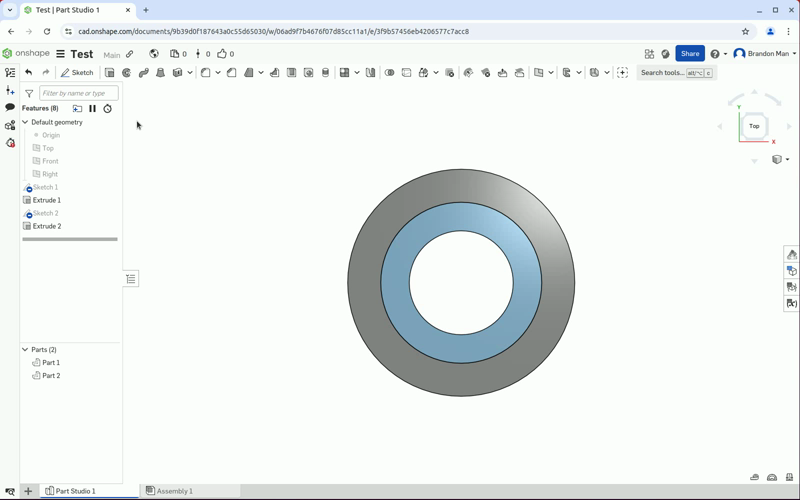
key(shift+h)
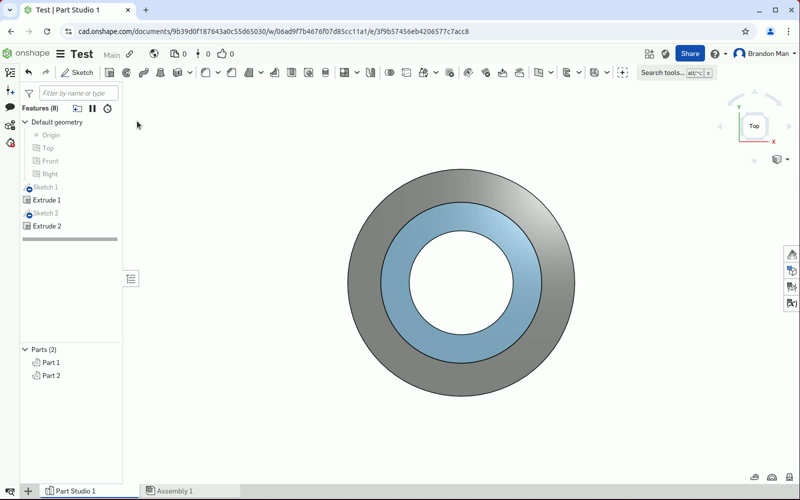
key(shift+h)
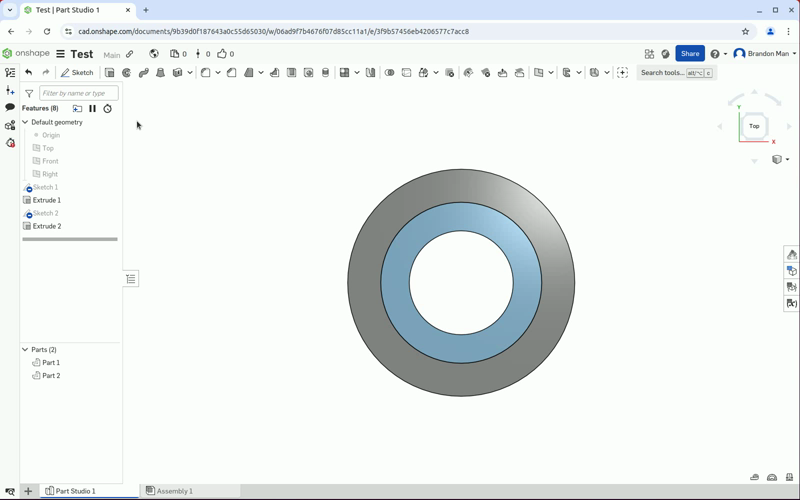
mouse_move(73, 189)
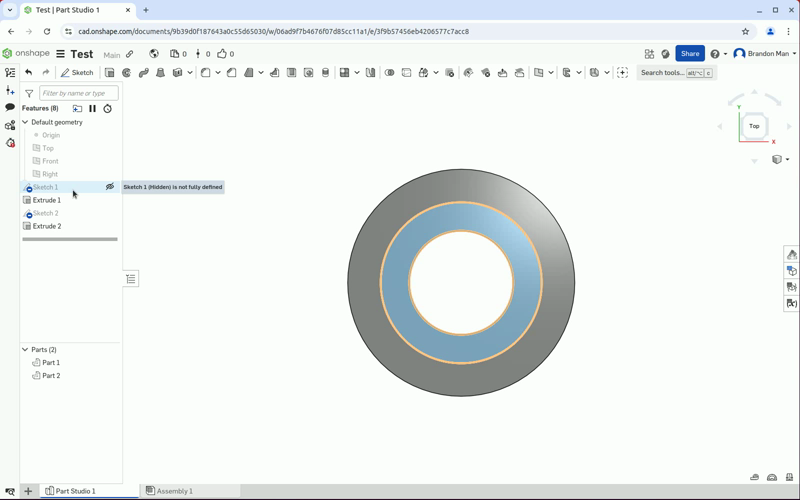
click(73, 189)
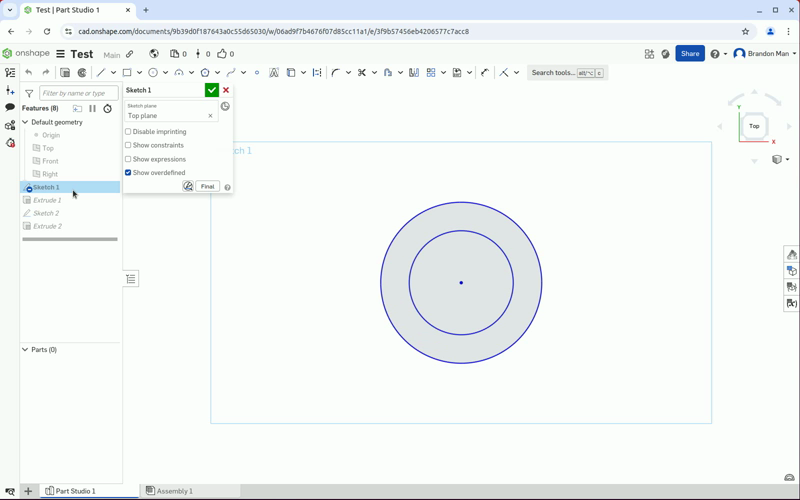
mouse_move(229, 92)
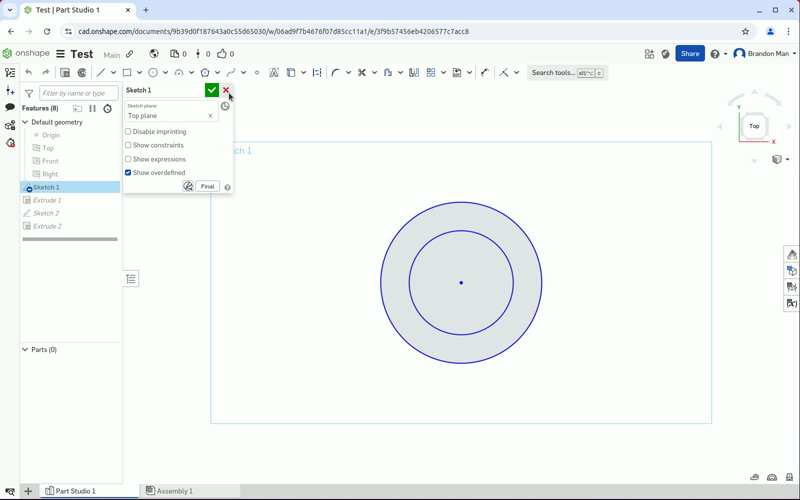
click(229, 92)
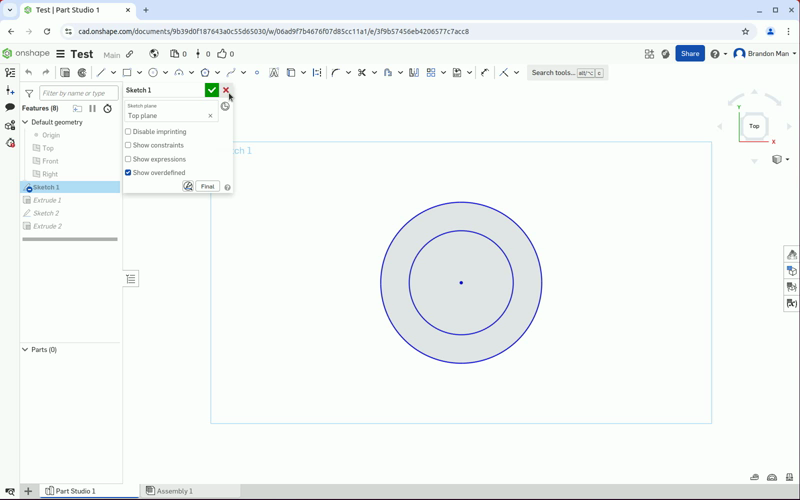
key(shift+s)
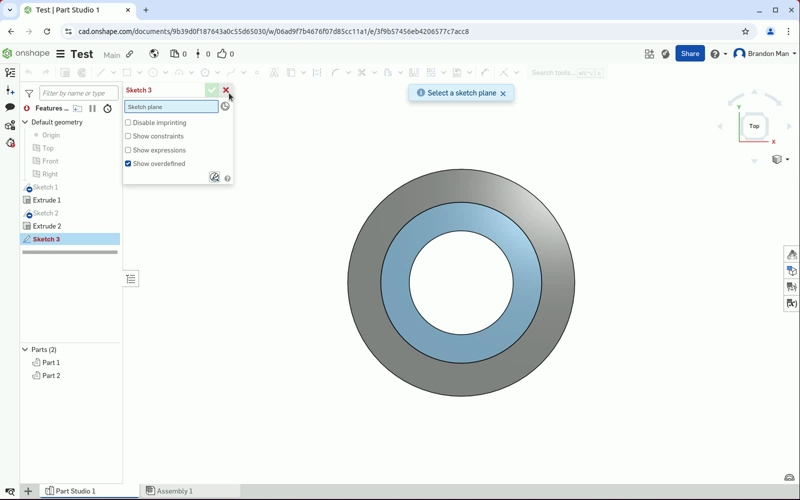
mouse_move(73, 150)
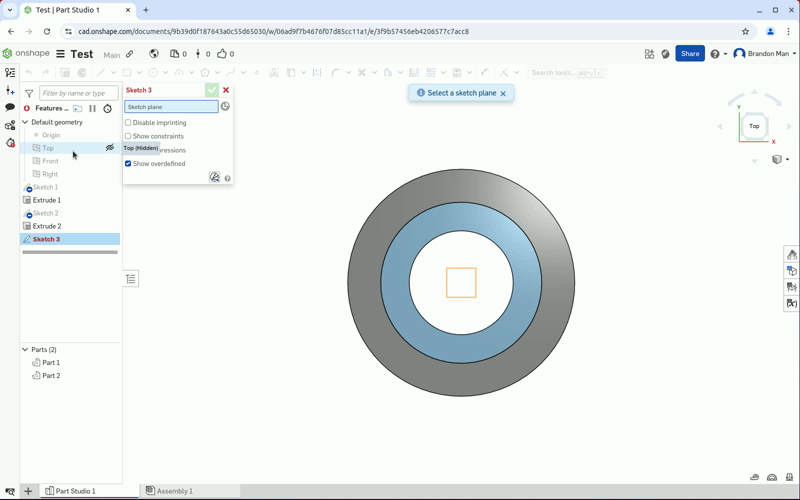
click(73, 150)
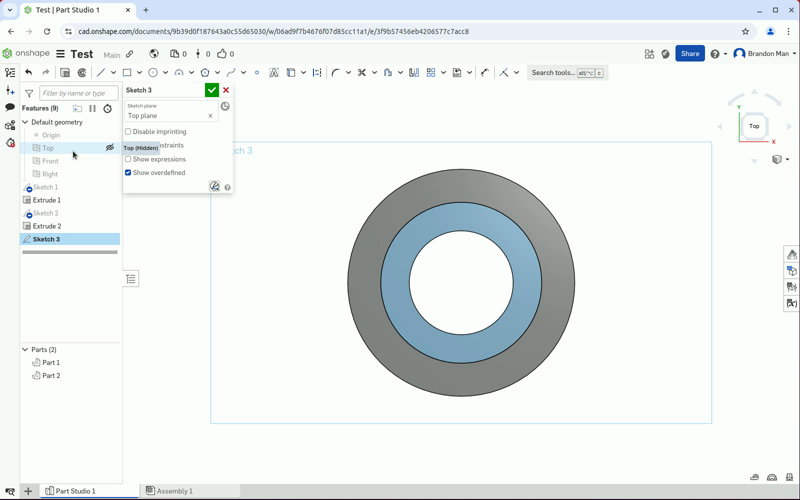
mouse_move(73, 352)
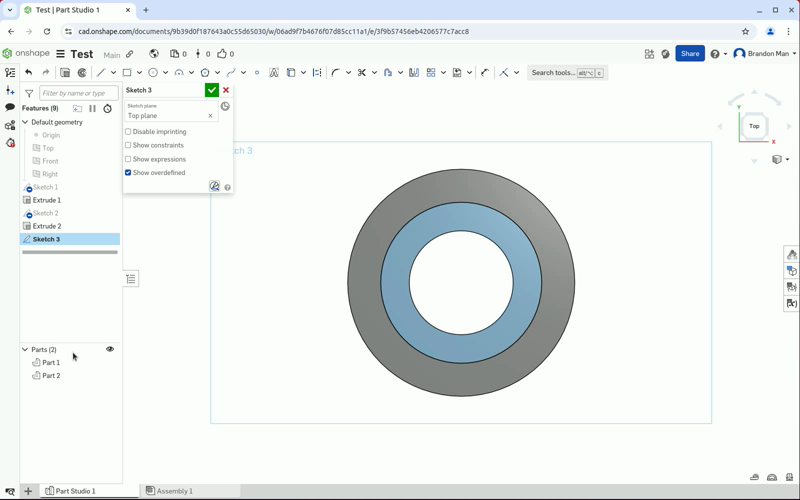
key(y)
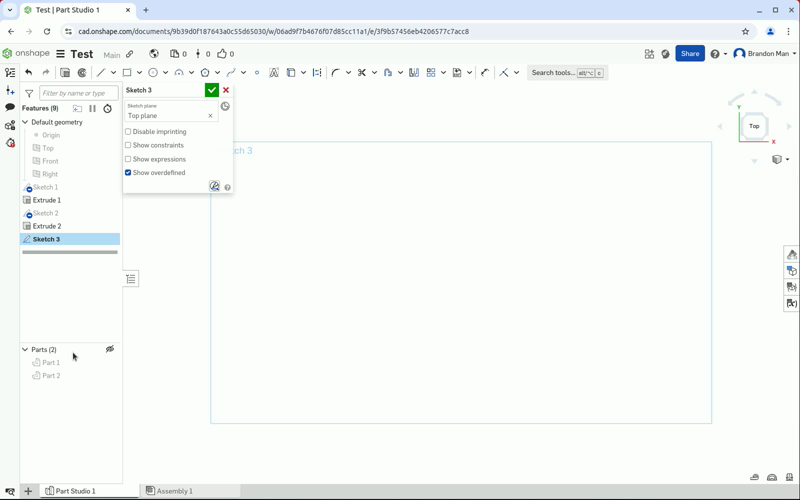
key(c)
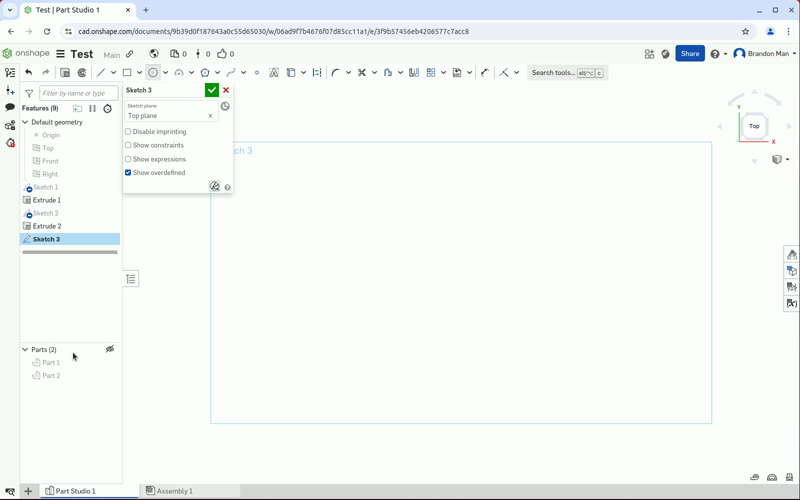
key_down(shift)
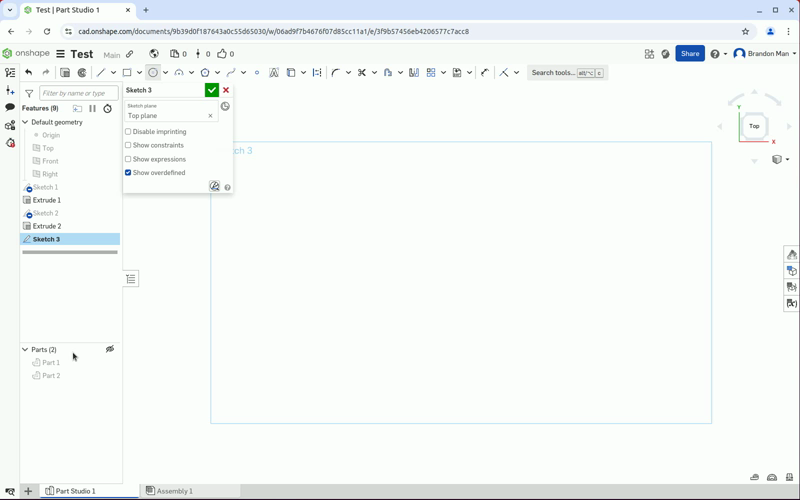
mouse_move(461, 282)
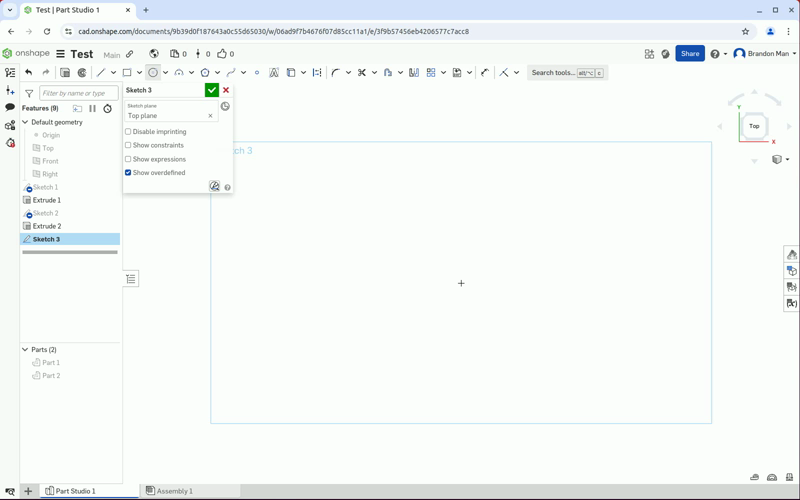
click(461, 282)
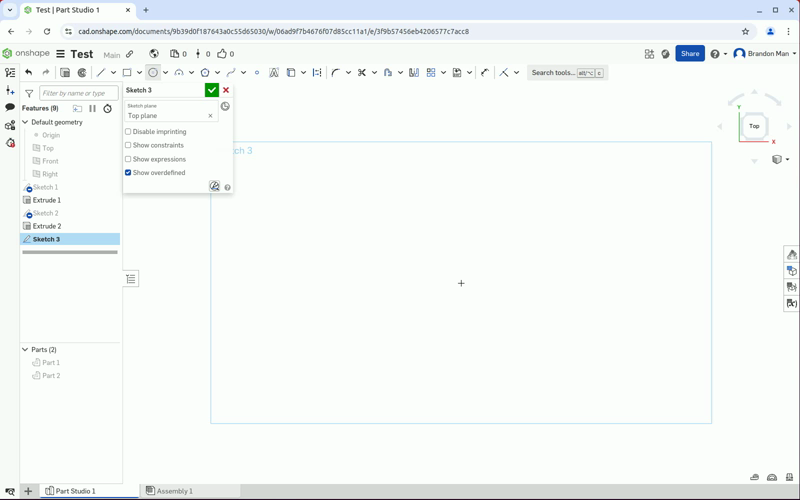
key_up(shift)
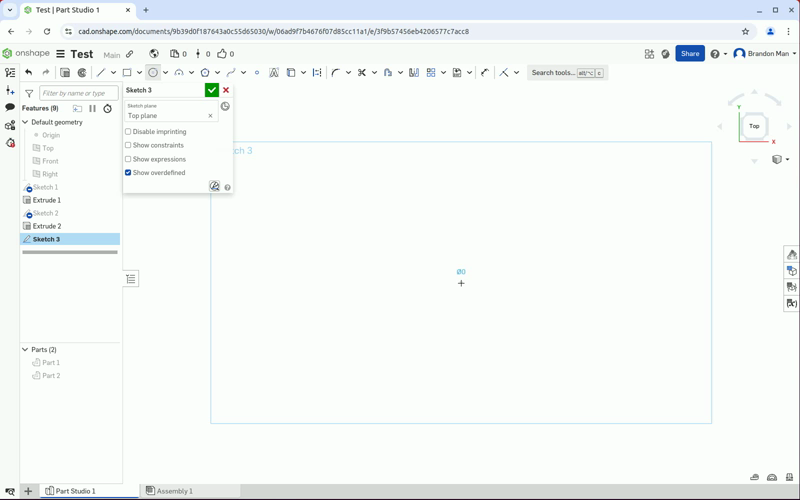
mouse_move(541, 282)
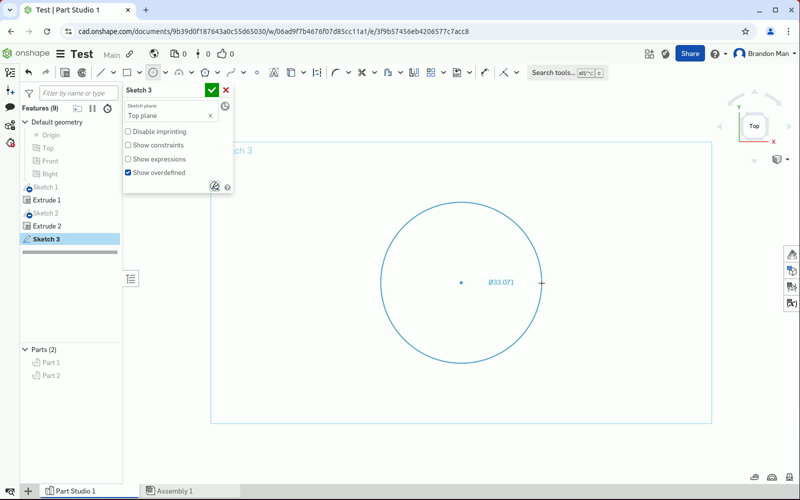
click(541, 282)
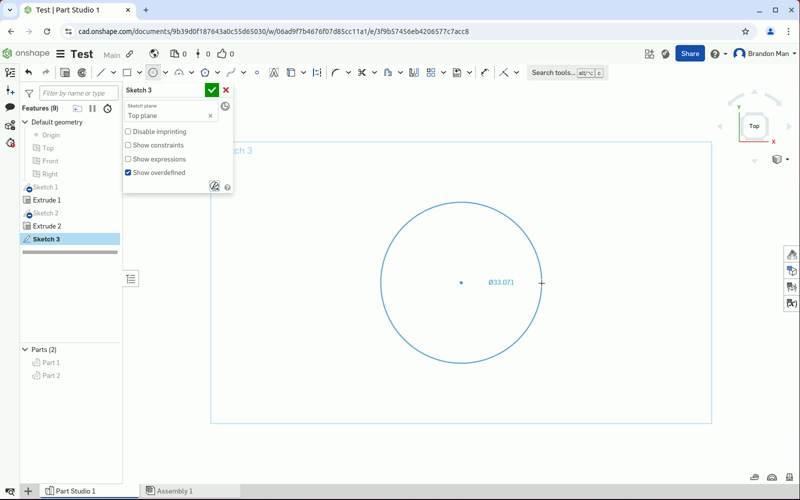
key(esc)
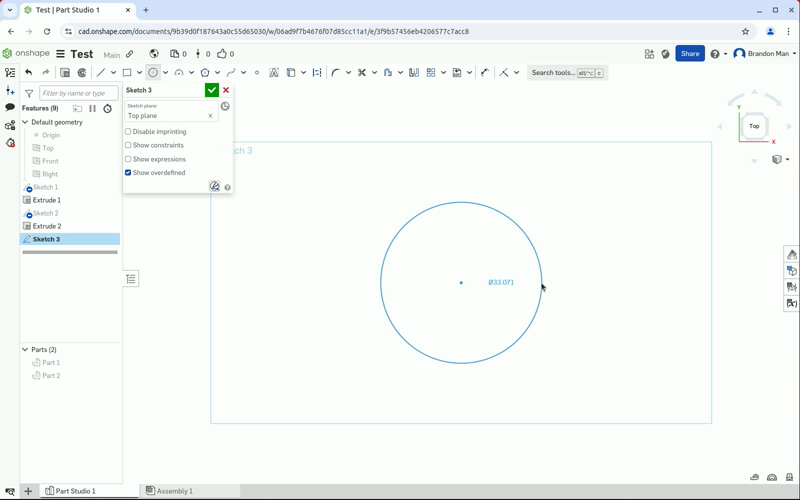
key(c)
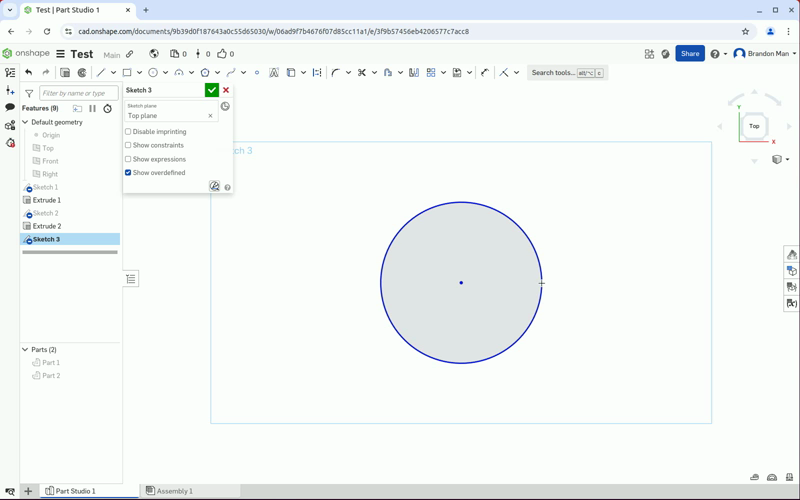
key_down(shift)
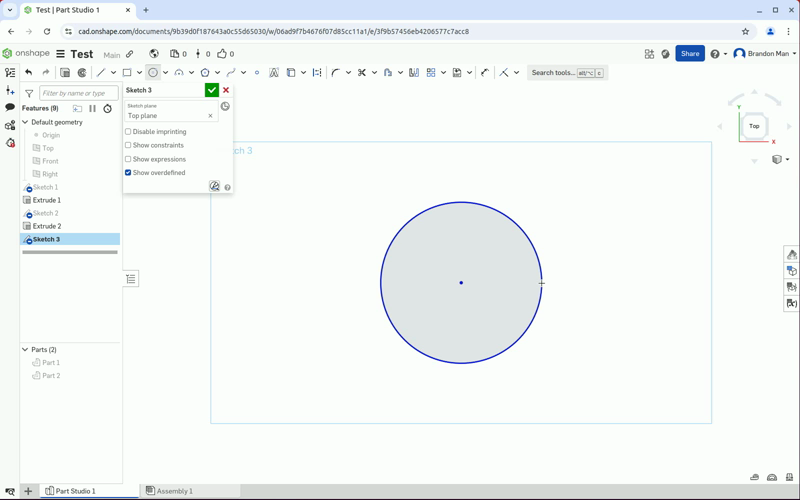
mouse_move(461, 282)
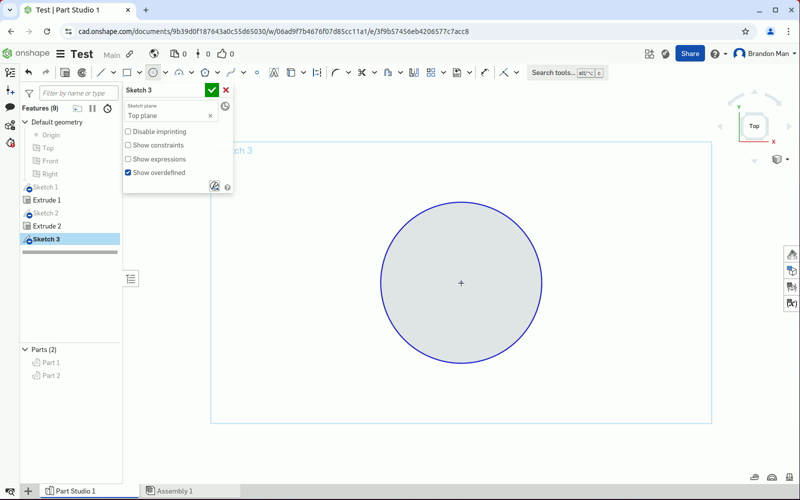
click(461, 282)
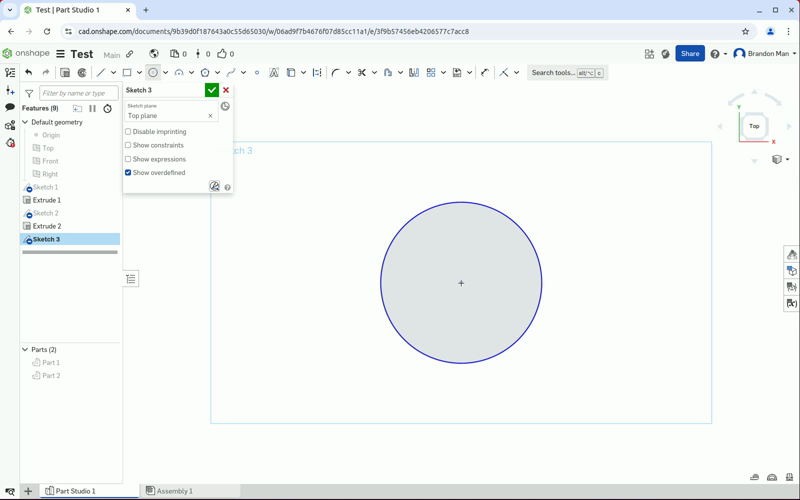
key_up(shift)
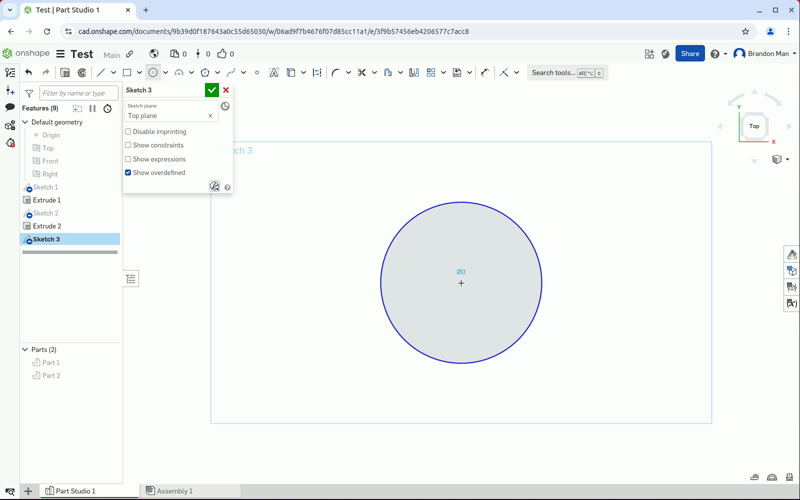
mouse_move(513, 282)
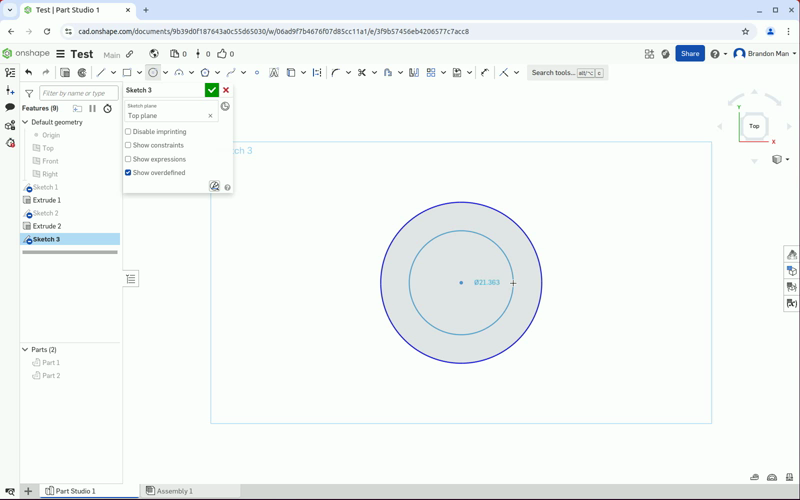
click(513, 282)
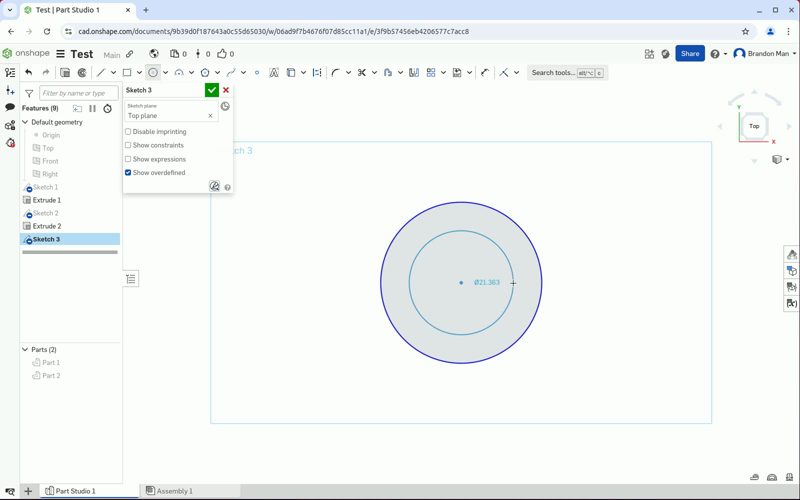
key(esc)
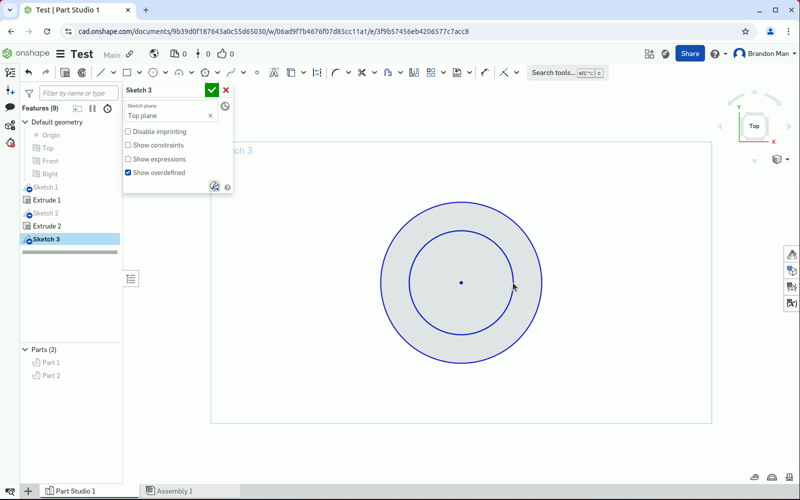
mouse_move(528, 293)
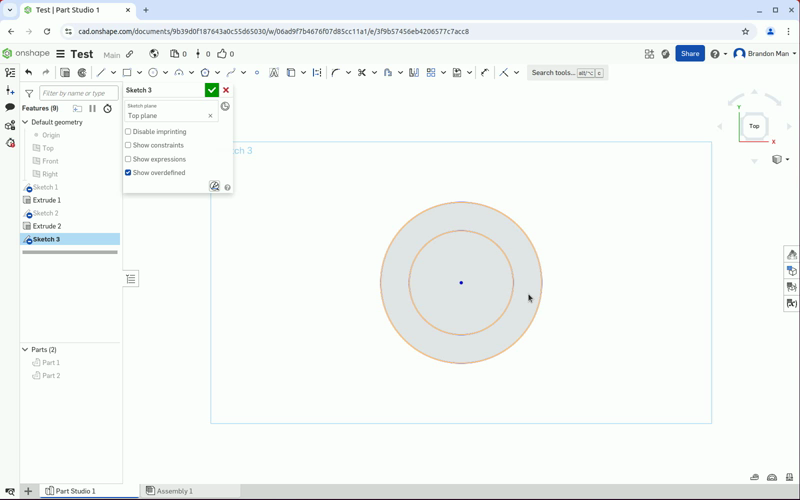
click(528, 293)
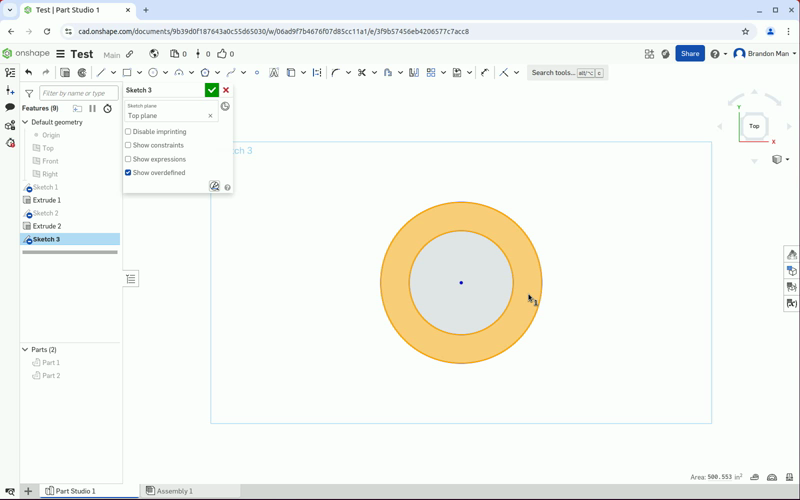
mouse_move(73, 352)
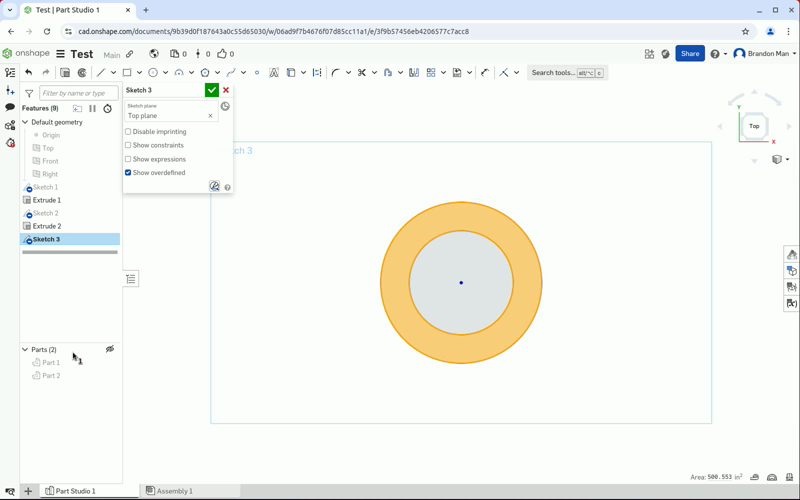
key(shift+y)
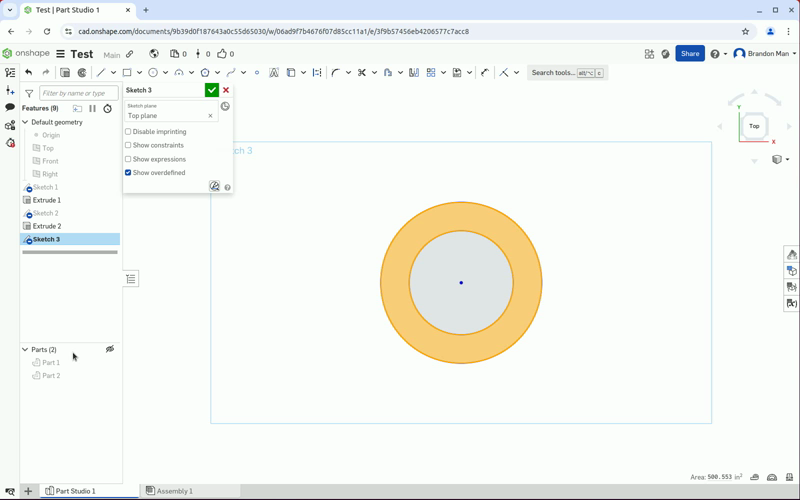
key(shift+e)
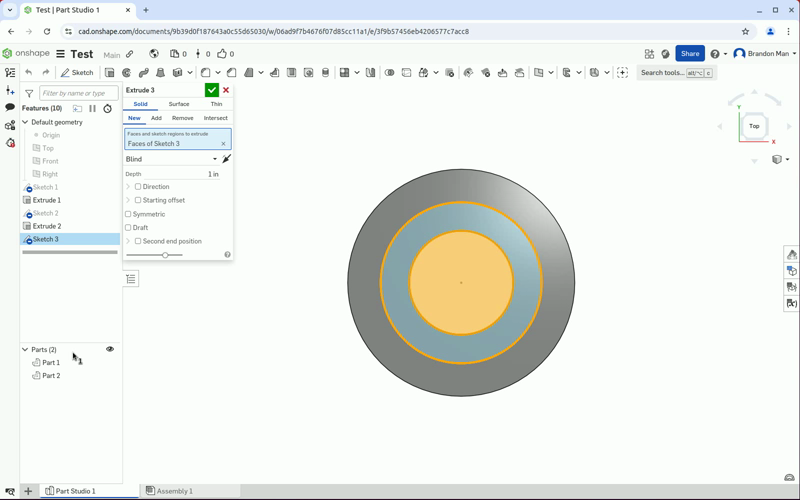
mouse_move(143, 106)
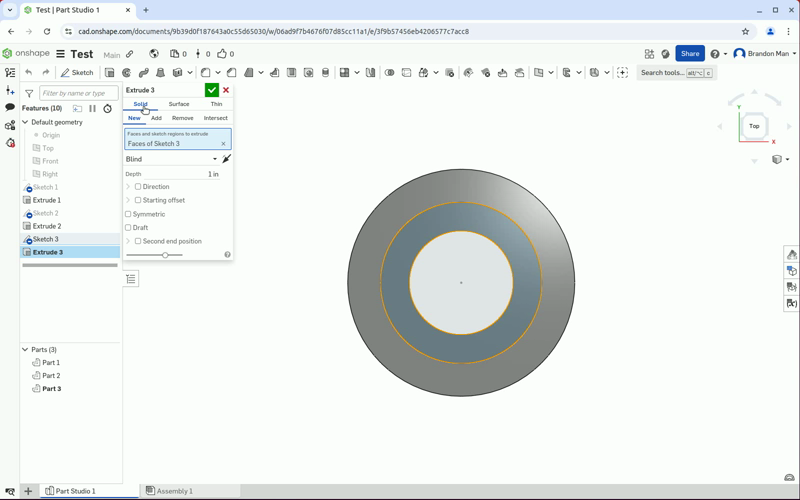
click(143, 106)
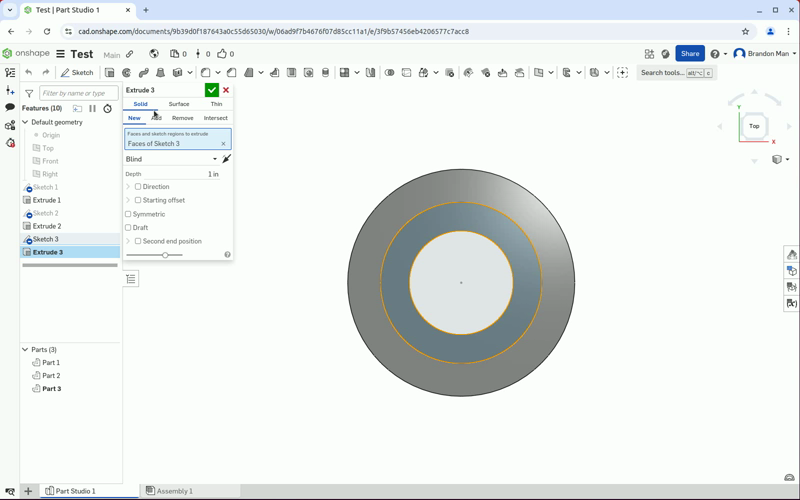
mouse_move(186, 120)
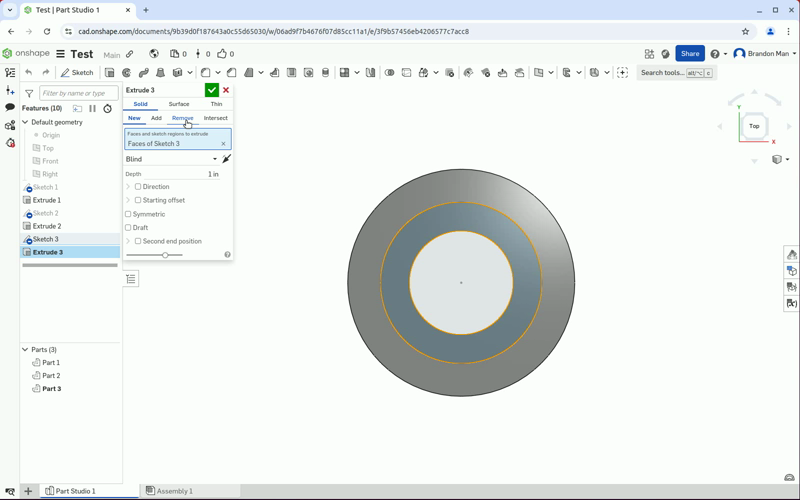
click(186, 120)
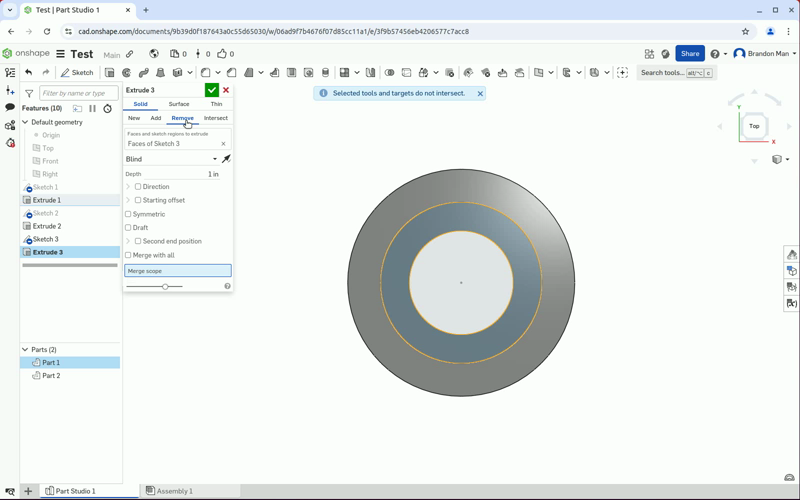
key(tab, 4)
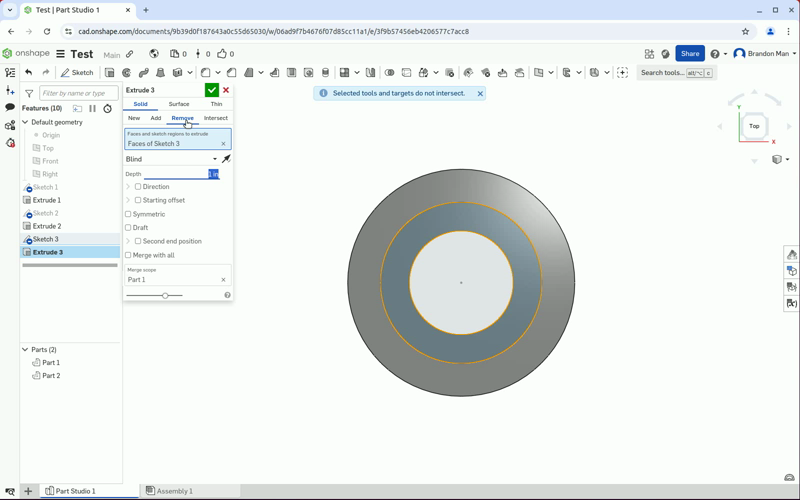
text(-4.814)
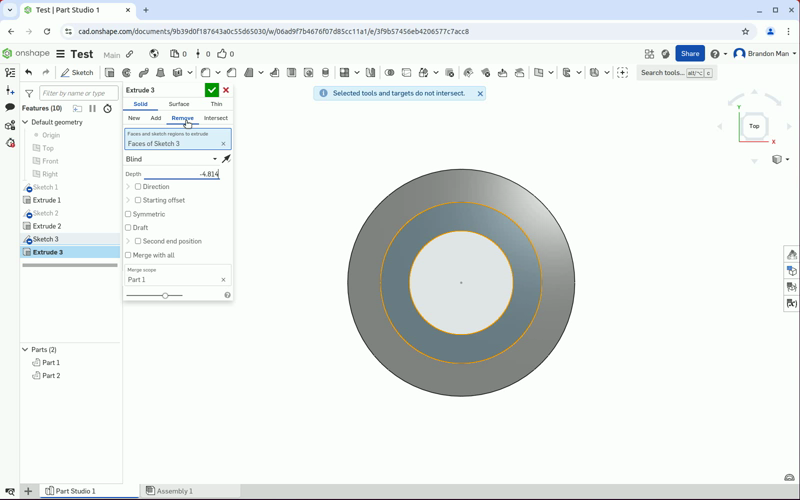
key(tab, 6)
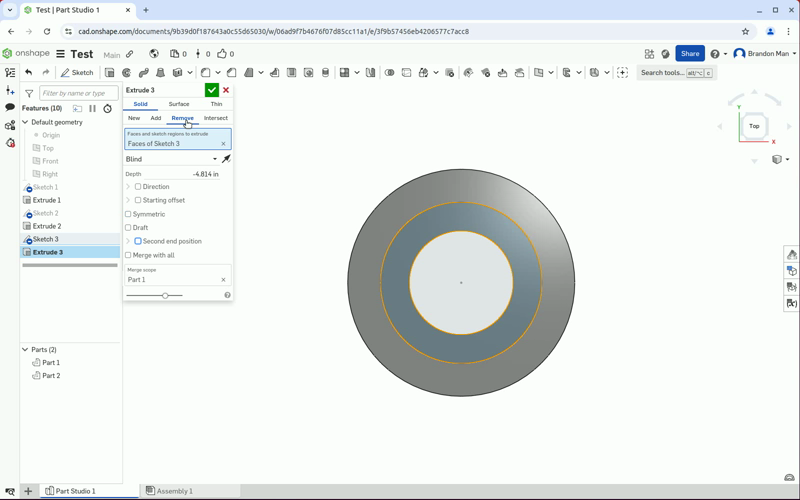
key(space)
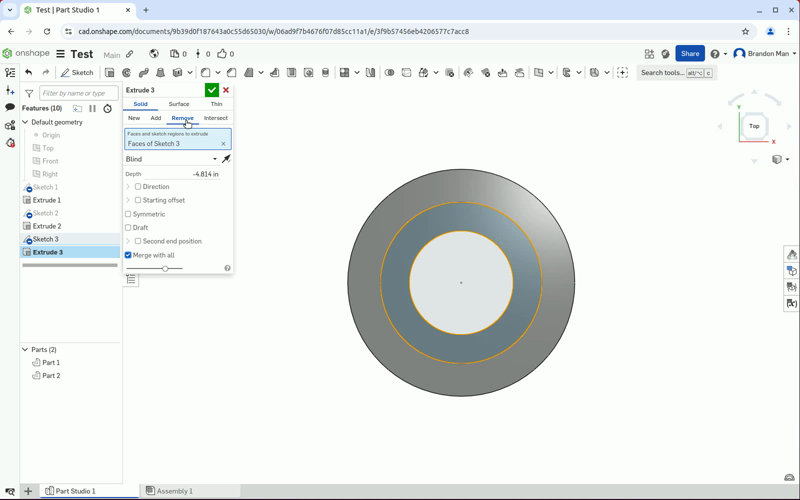
key(enter)
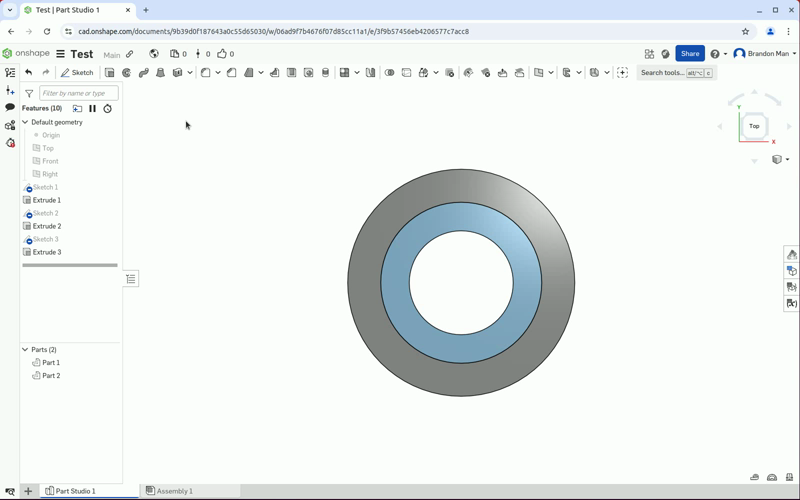
key(shift+h)
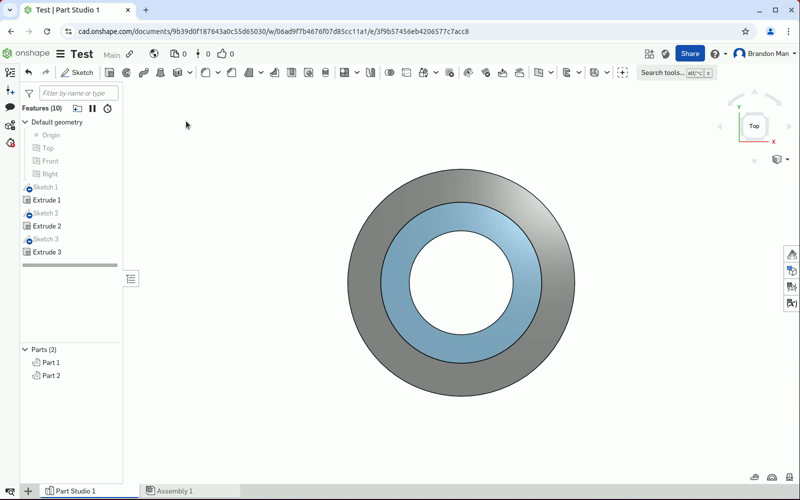
key(shift+h)
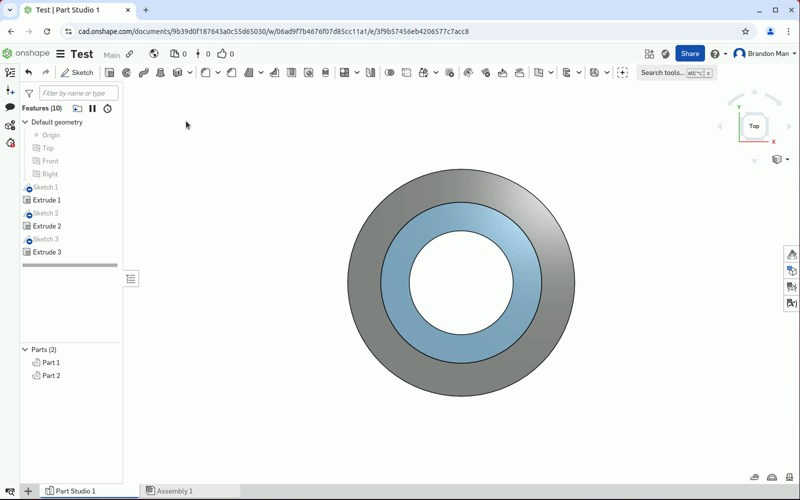
key(shift+7)
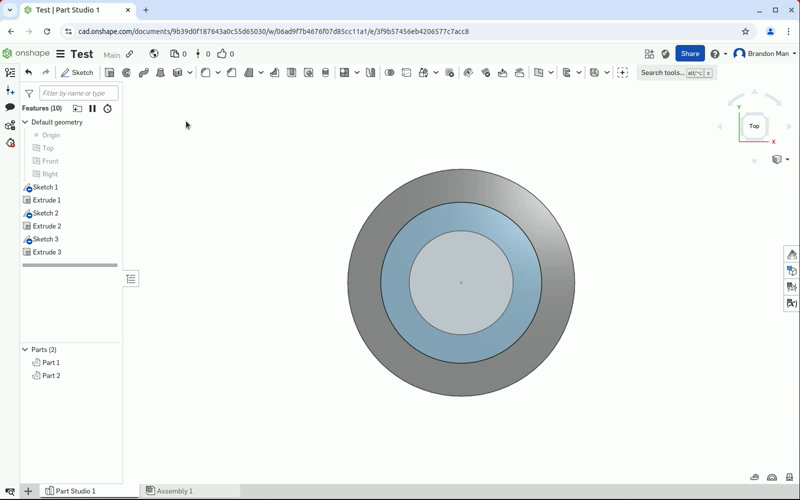
key(up, 3)
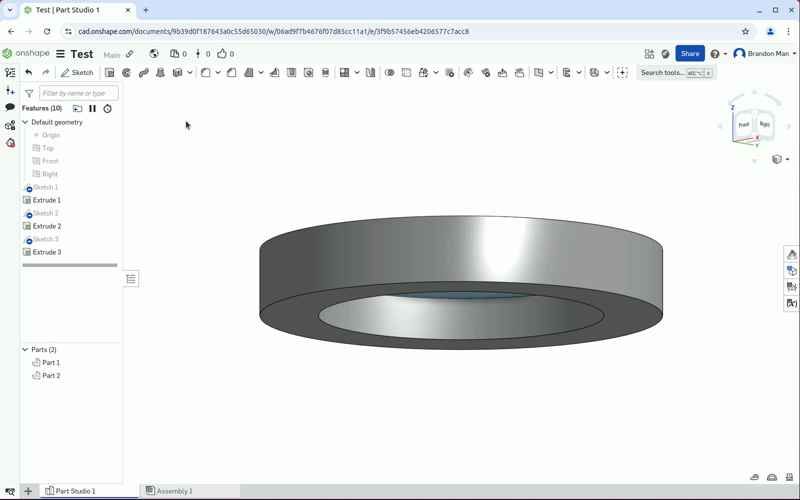
key(left, 3)
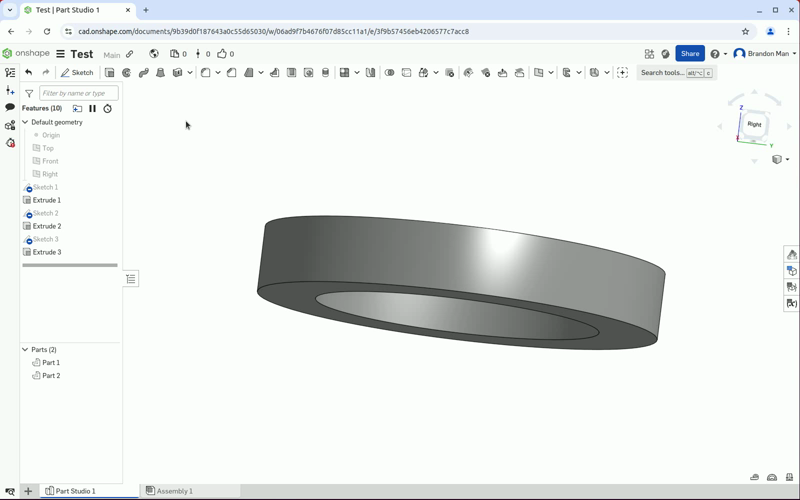
key(right, 3)
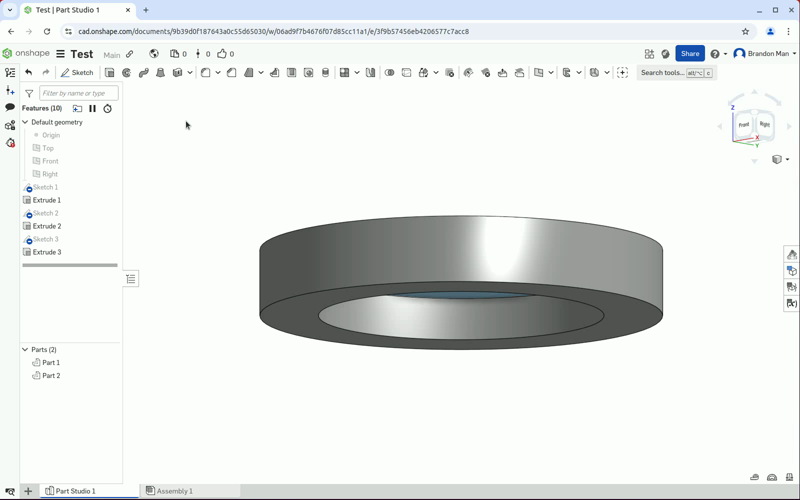
key(down, 3)
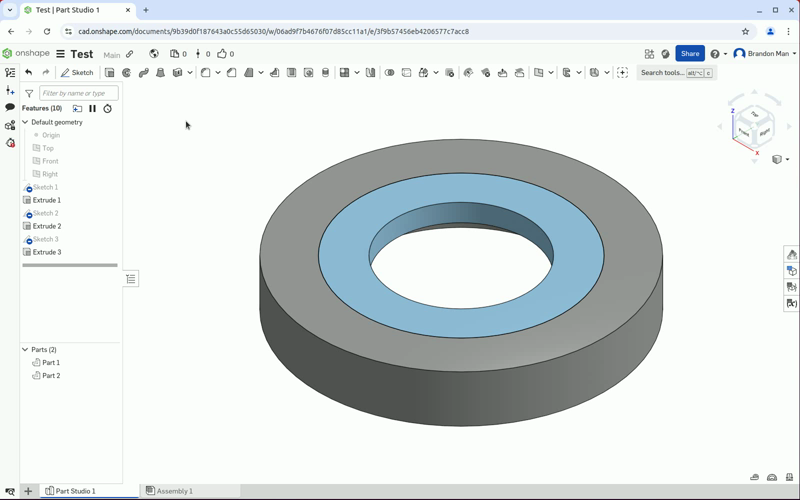
mouse_move(73, 189)
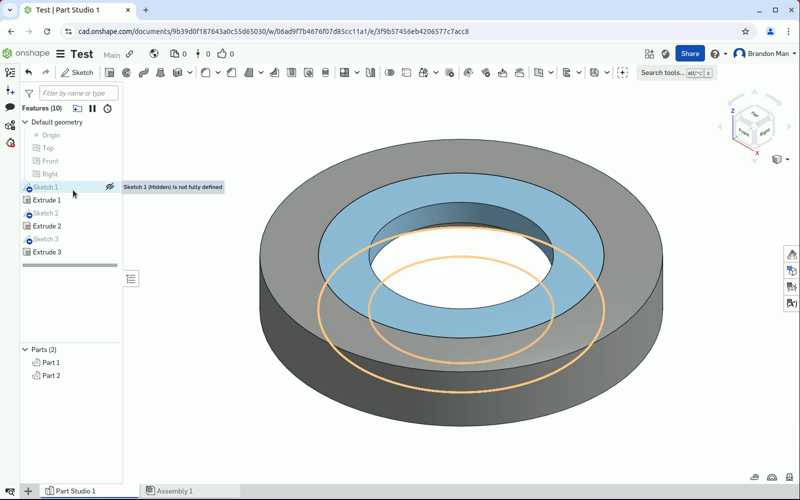
click(73, 189)